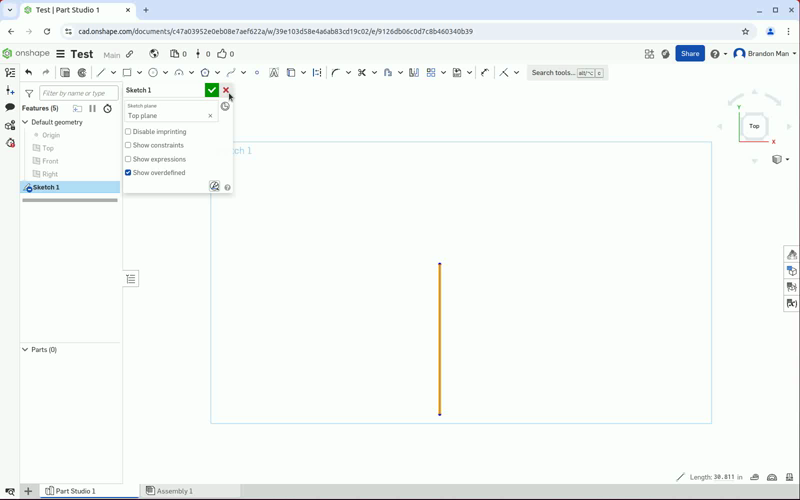
key(shift+h)
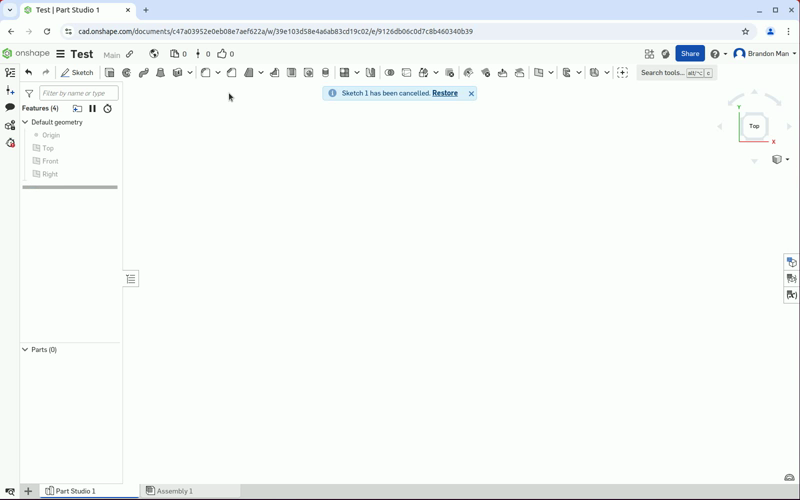
mouse_move(73, 352)
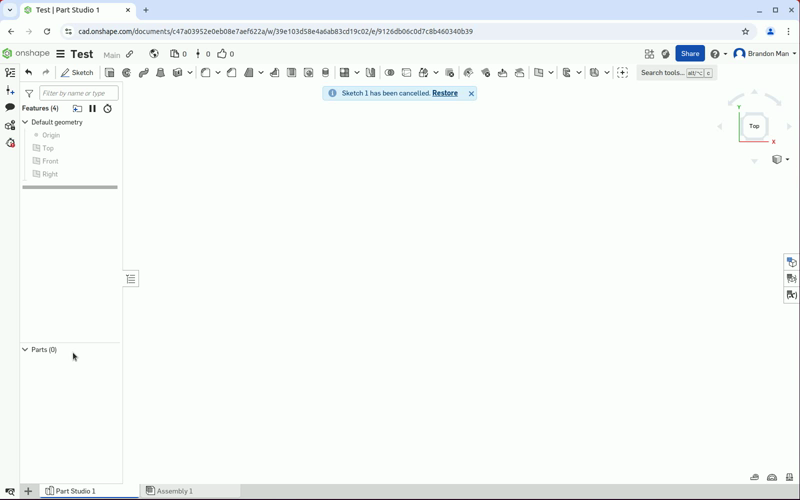
key(y)
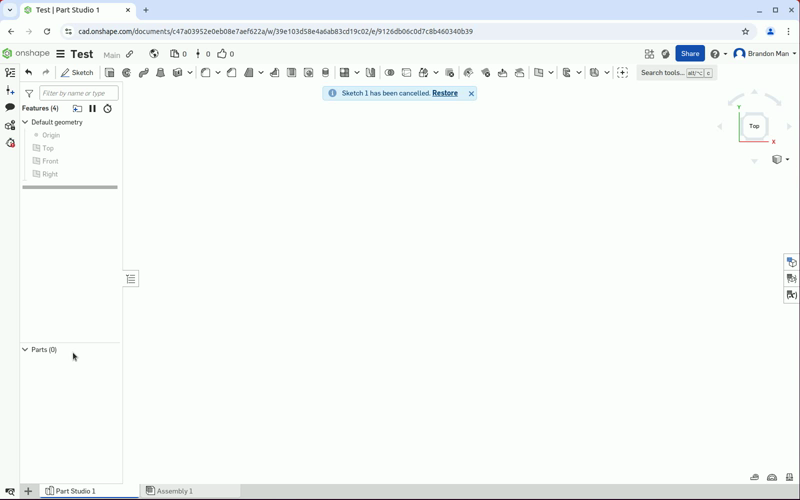
key(shift+p)
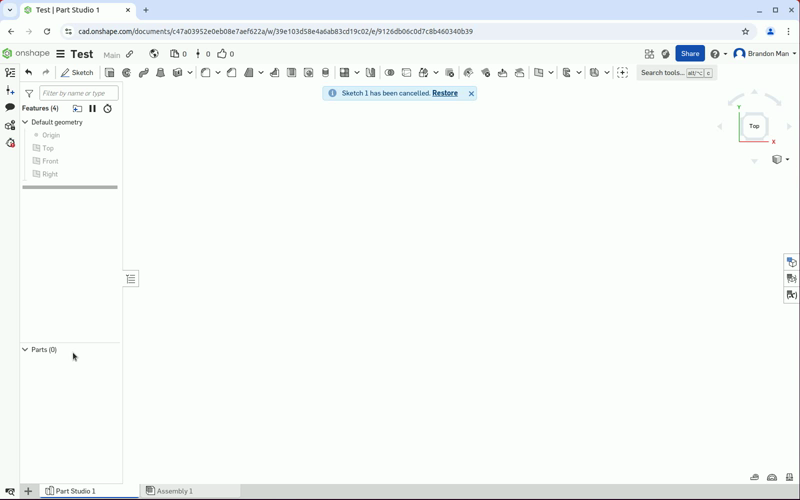
key(space)
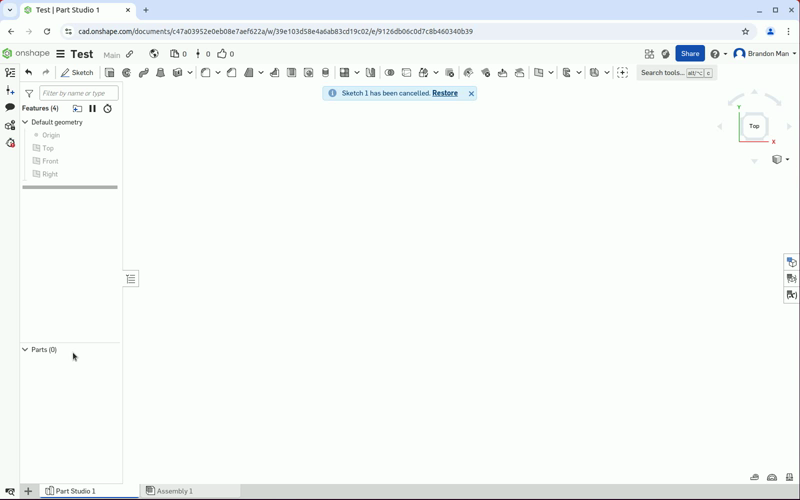
key_down(shift)
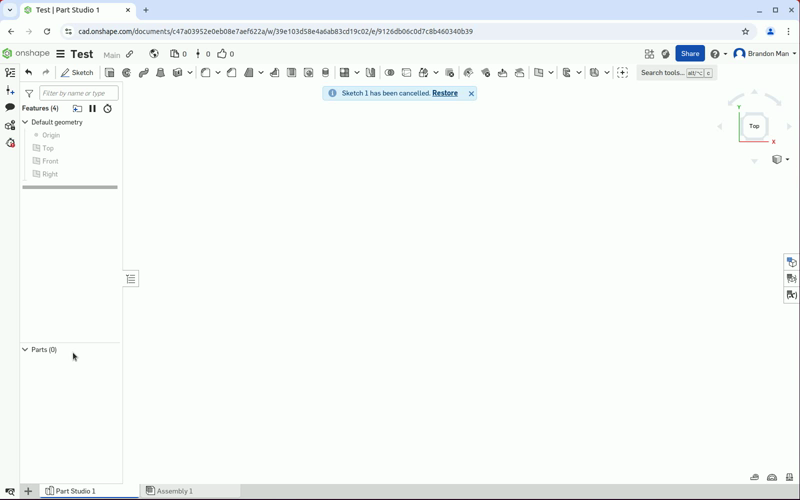
key(up)
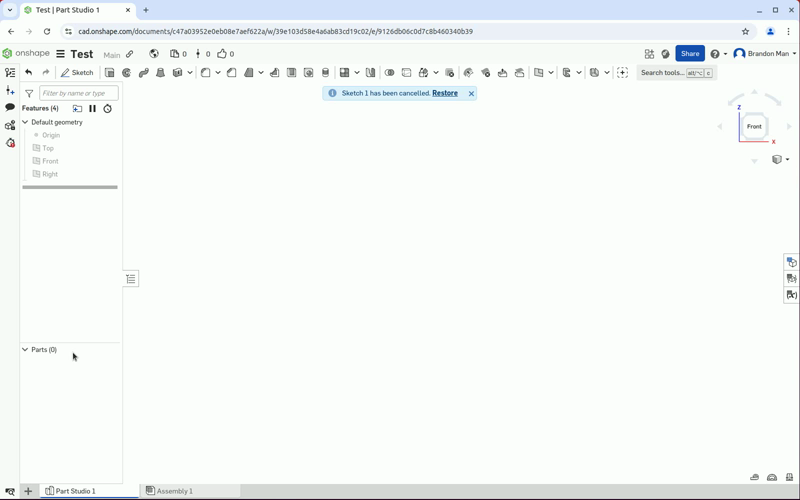
key_up(shift)
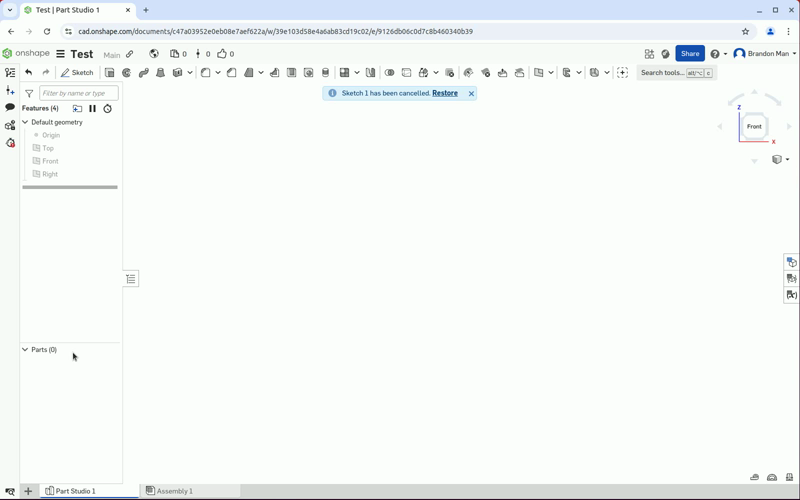
mouse_move(73, 352)
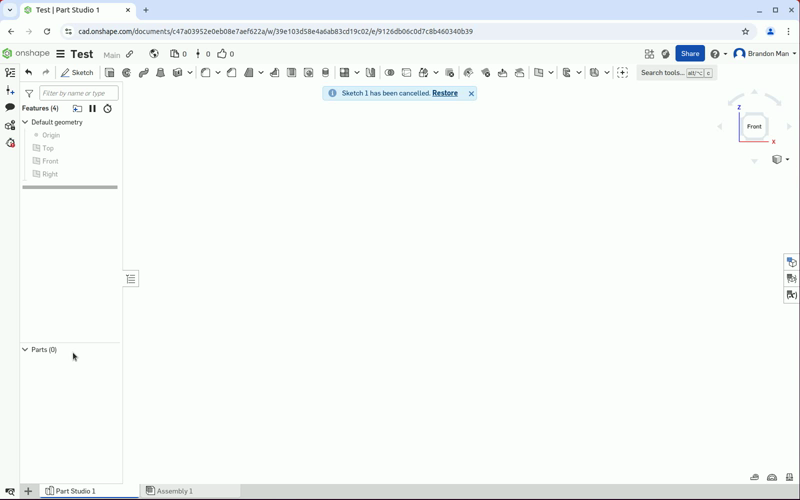
key(shift+y)
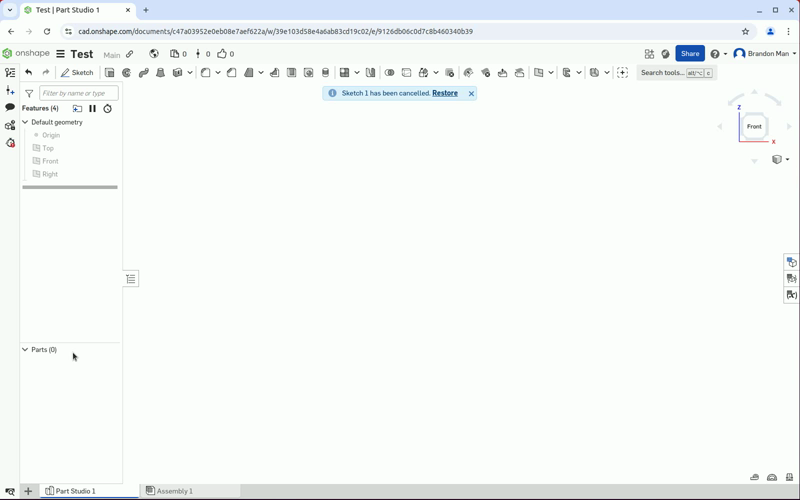
key(shift+s)
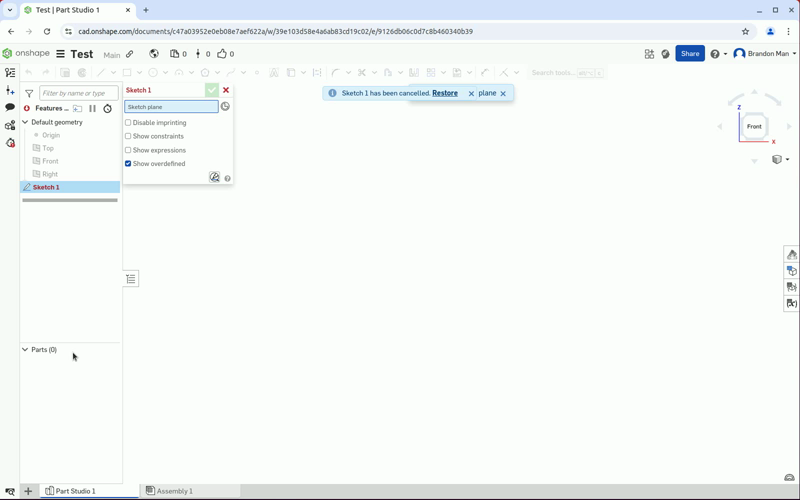
mouse_move(73, 163)
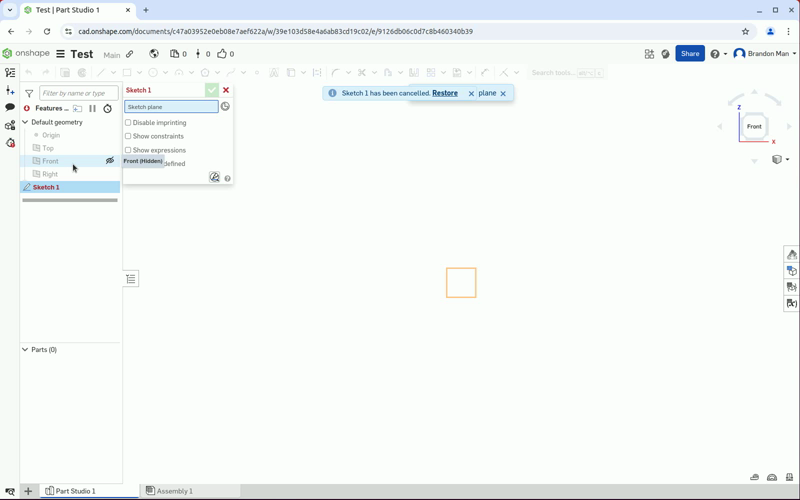
click(73, 163)
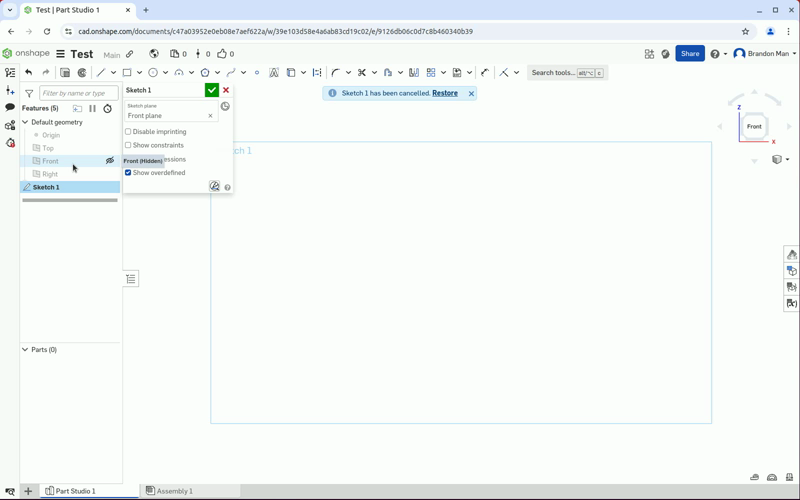
mouse_move(73, 352)
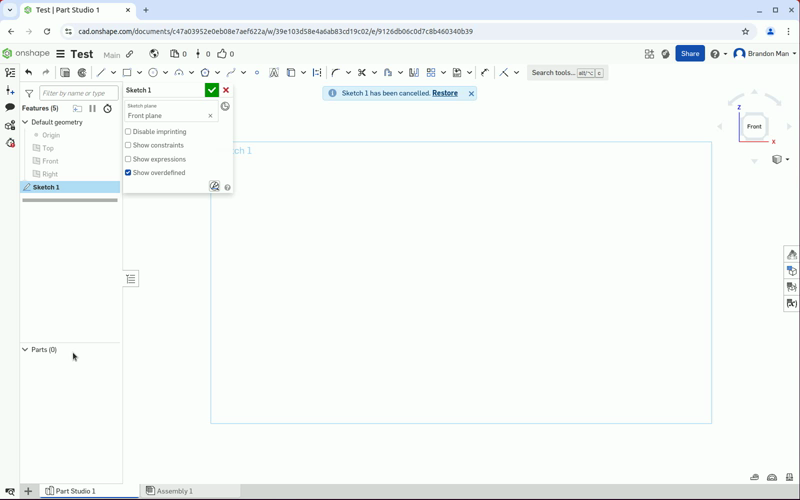
key(y)
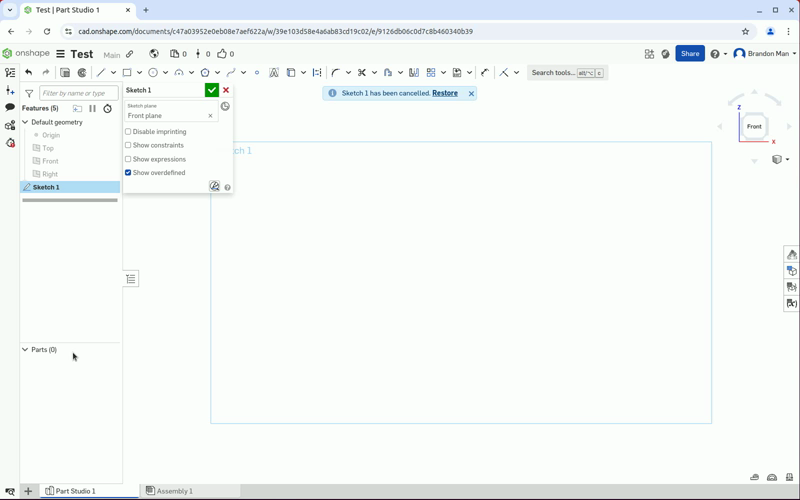
key(l)
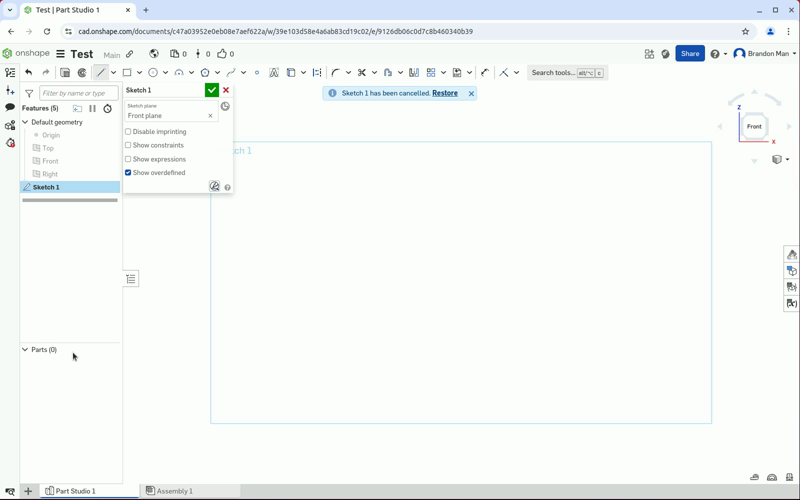
key_down(shift)
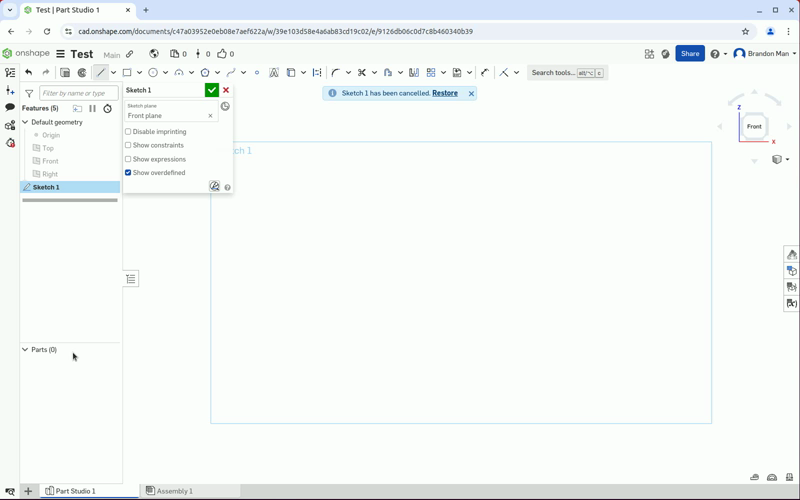
mouse_move(348, 395)
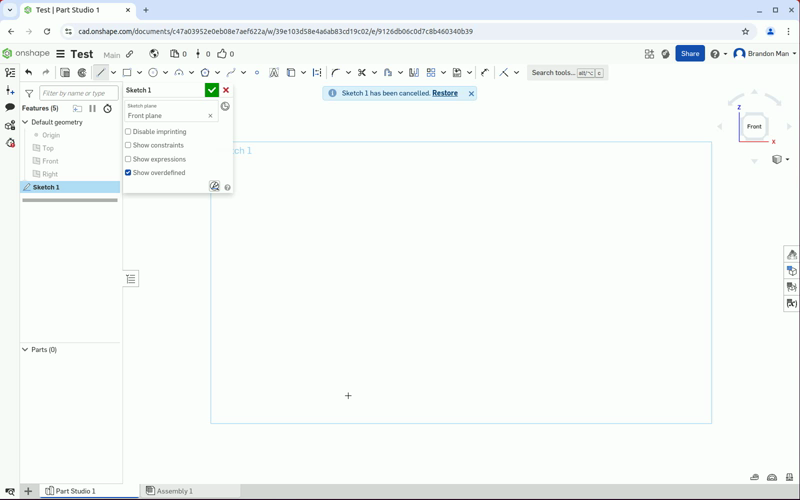
click(348, 395)
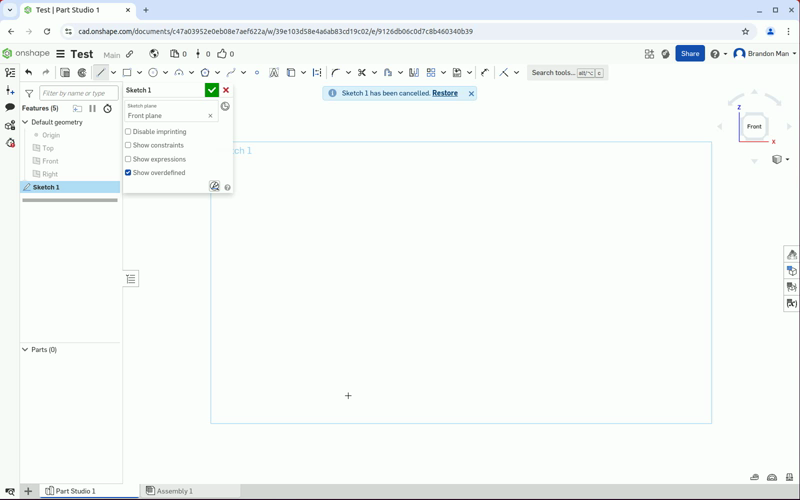
key_up(shift)
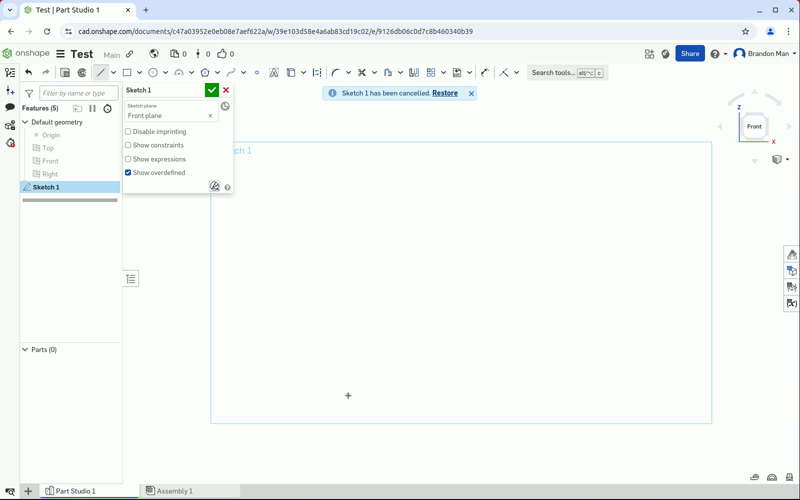
key_down(shift)
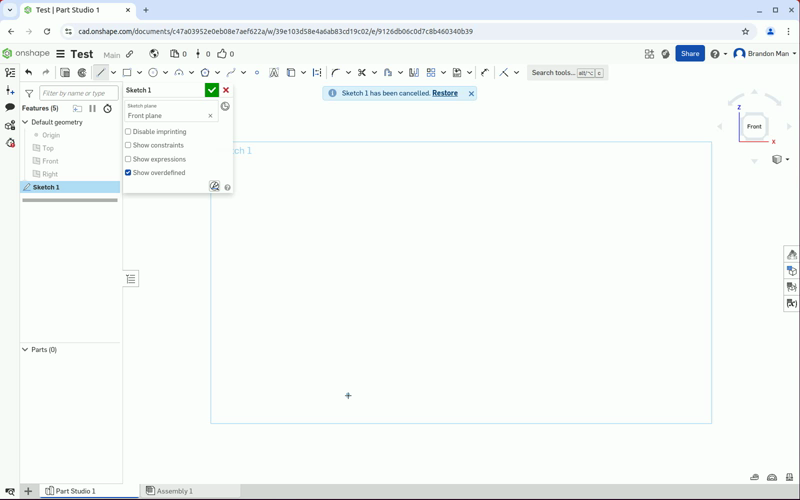
mouse_move(378, 395)
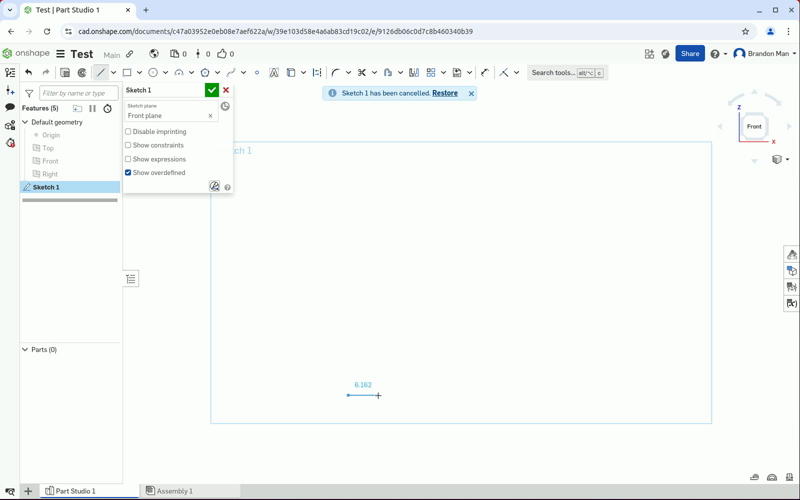
mouse_move(404, 395)
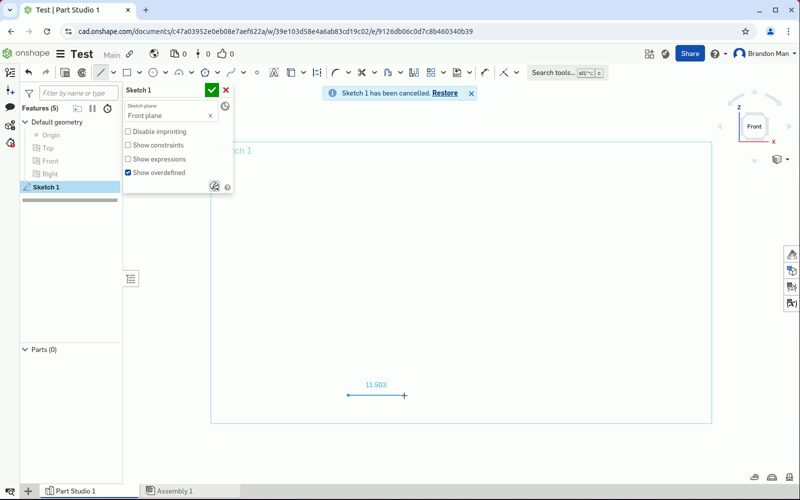
click(404, 395)
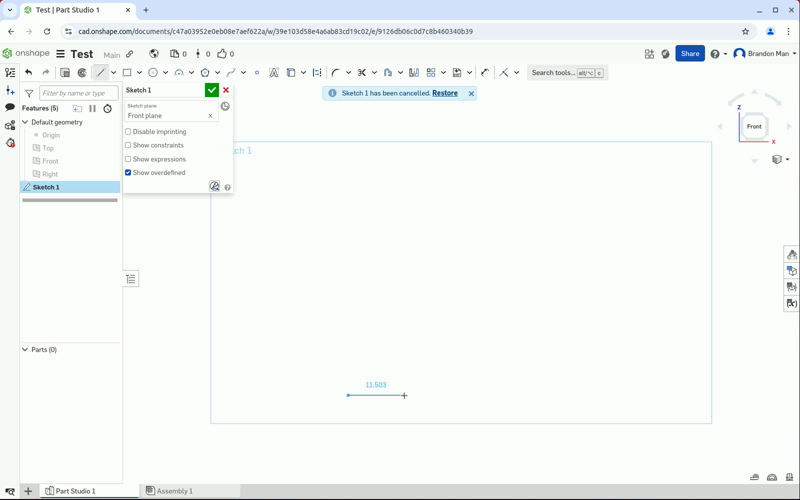
key_up(shift)
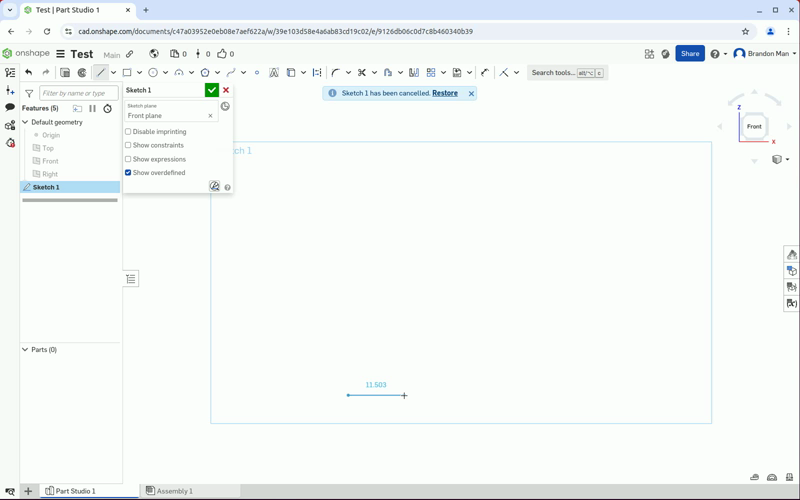
key_down(shift)
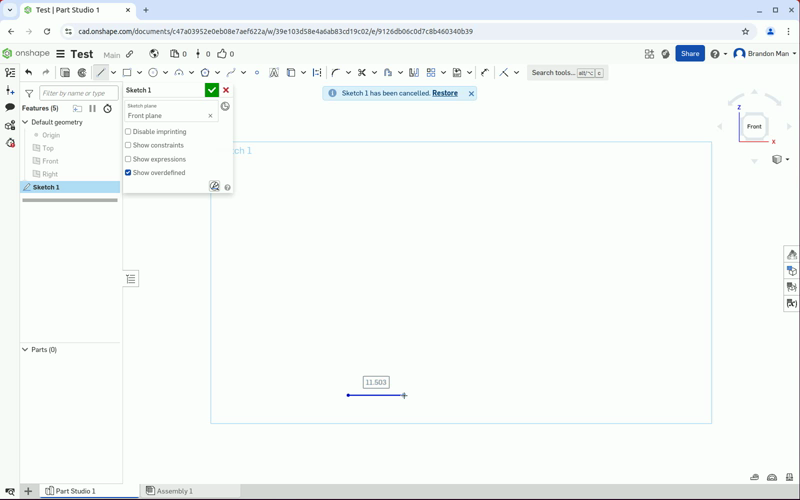
mouse_move(404, 255)
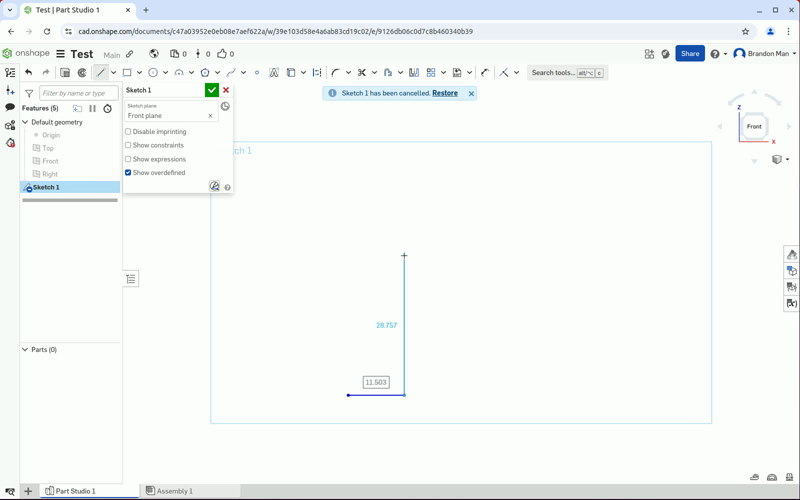
click(404, 255)
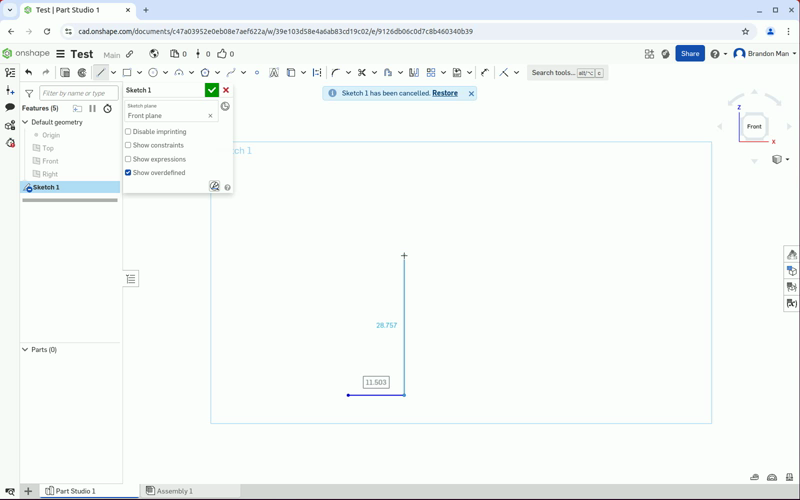
key_up(shift)
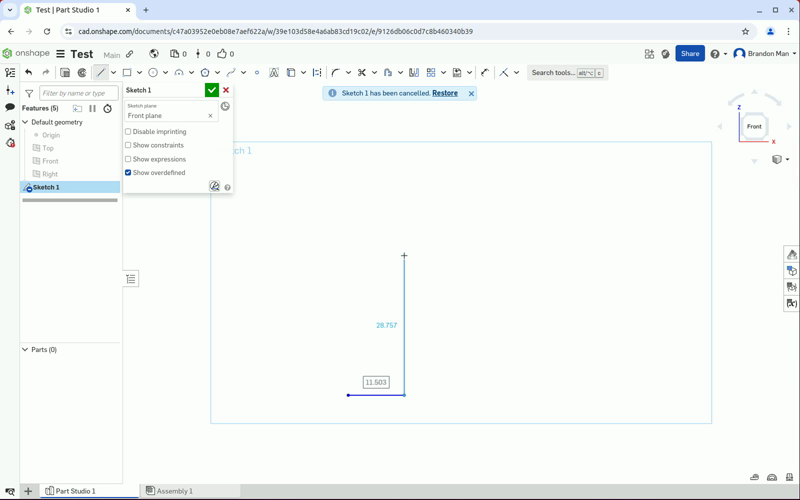
key_down(shift)
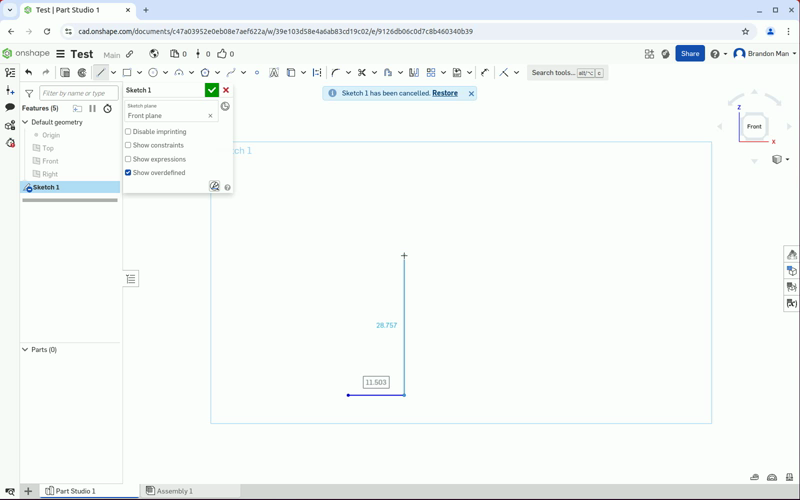
mouse_move(434, 255)
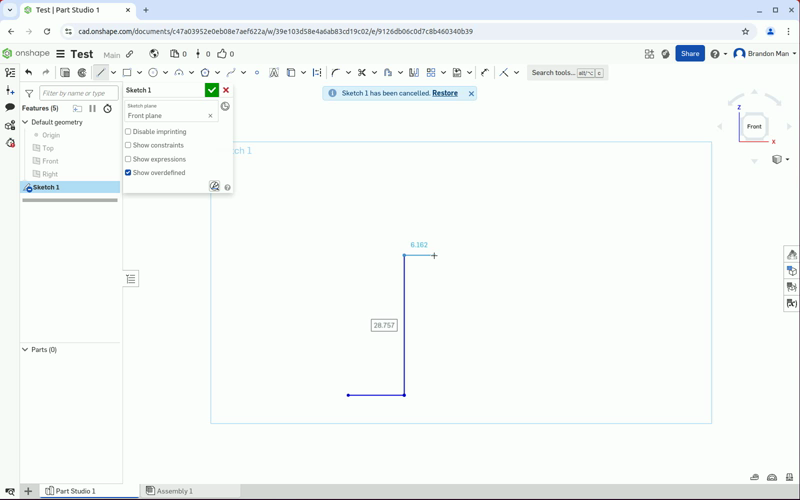
mouse_move(348, 255)
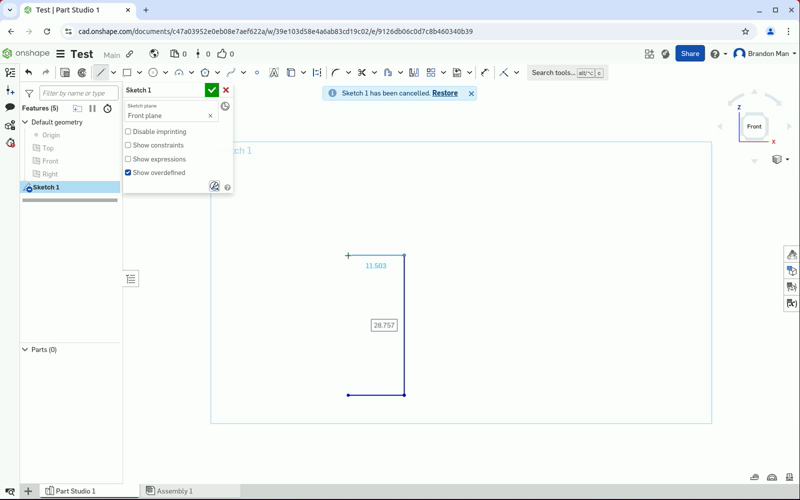
click(348, 255)
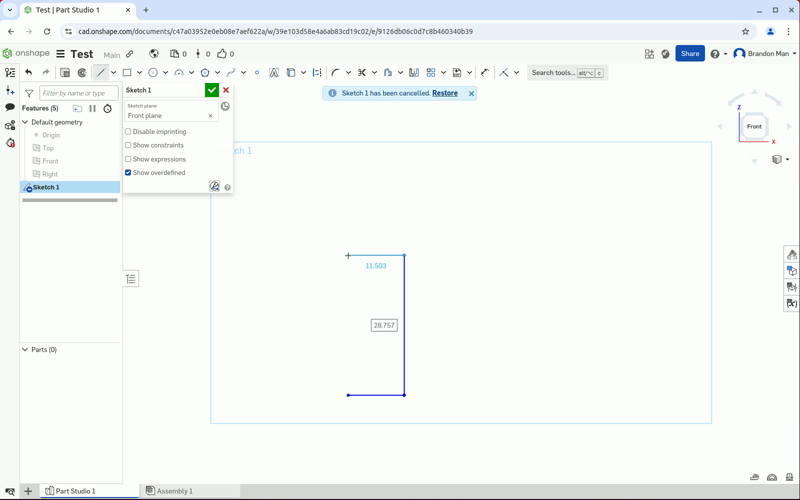
key_up(shift)
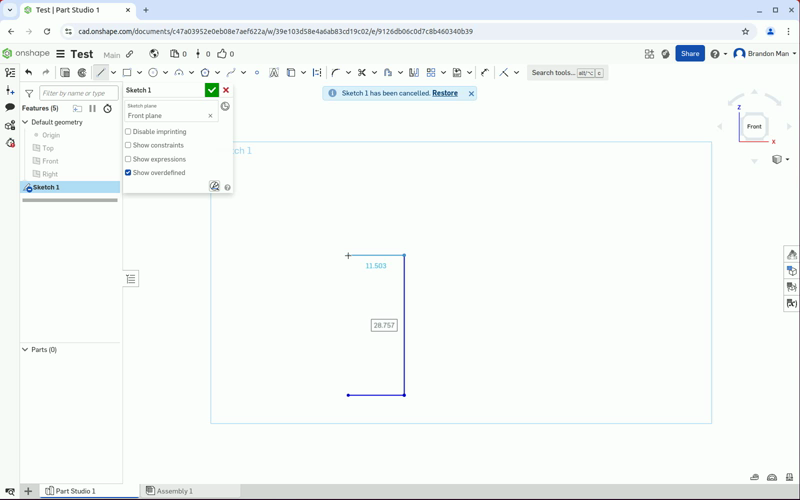
key_down(shift)
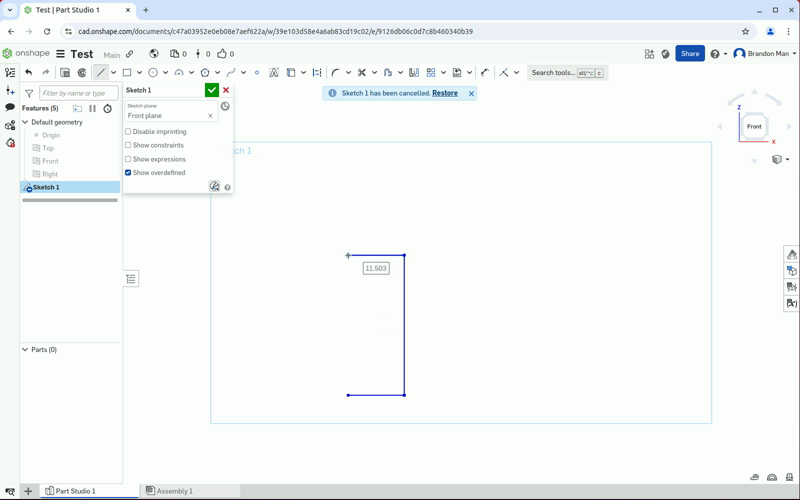
mouse_move(348, 395)
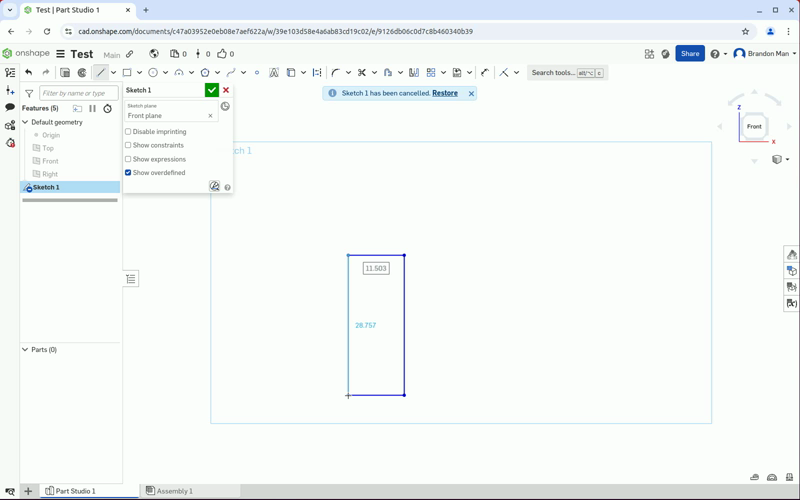
key_up(shift)
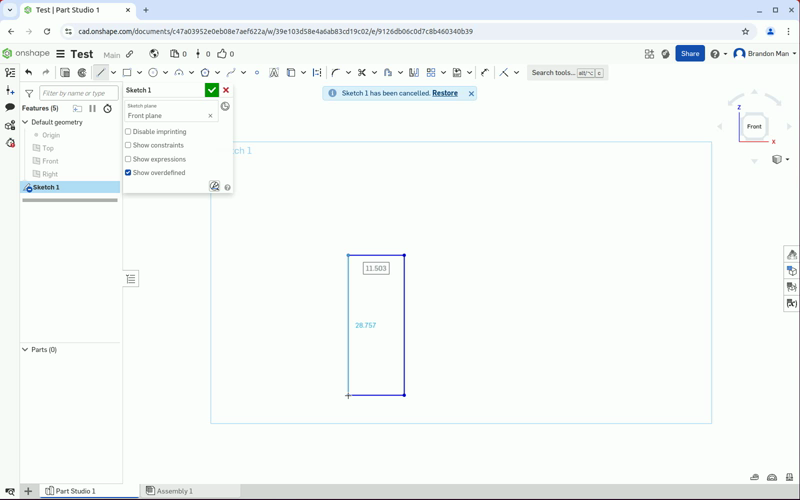
click(348, 395)
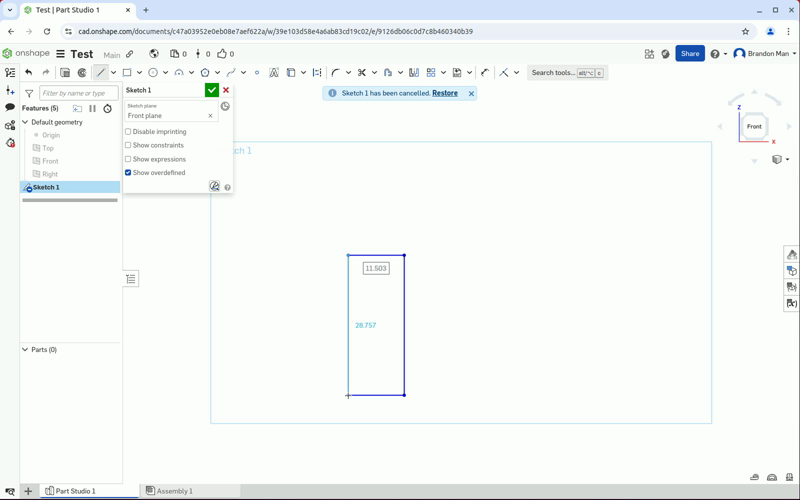
key(esc)
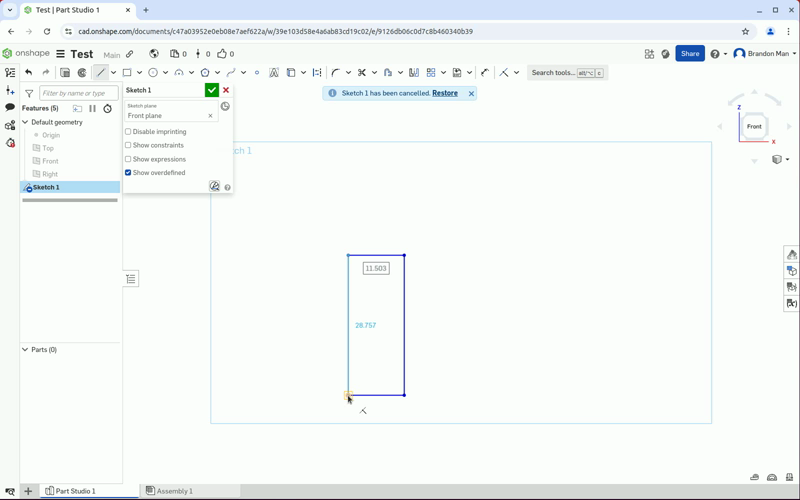
mouse_move(366, 364)
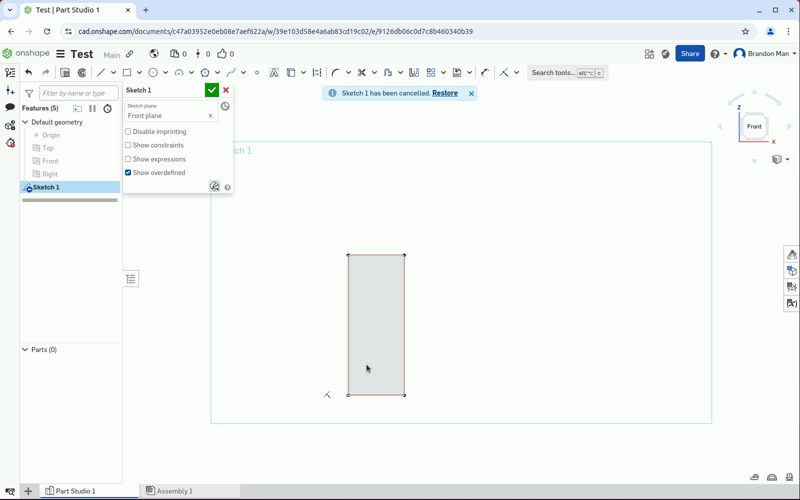
click(366, 364)
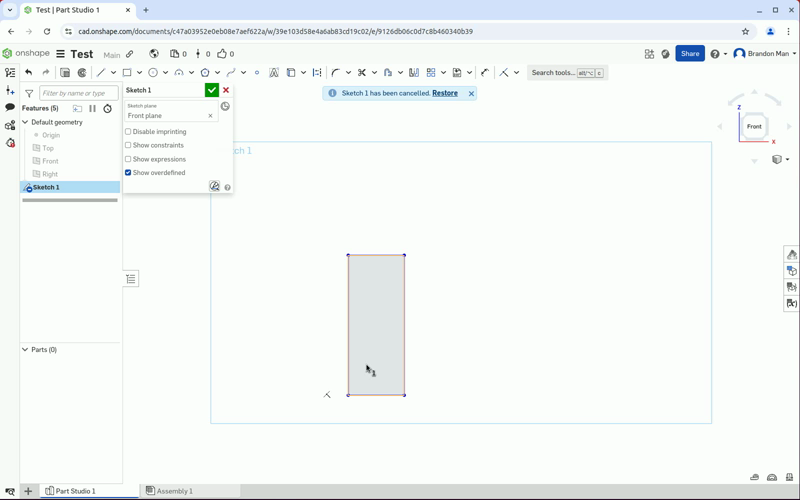
mouse_move(73, 352)
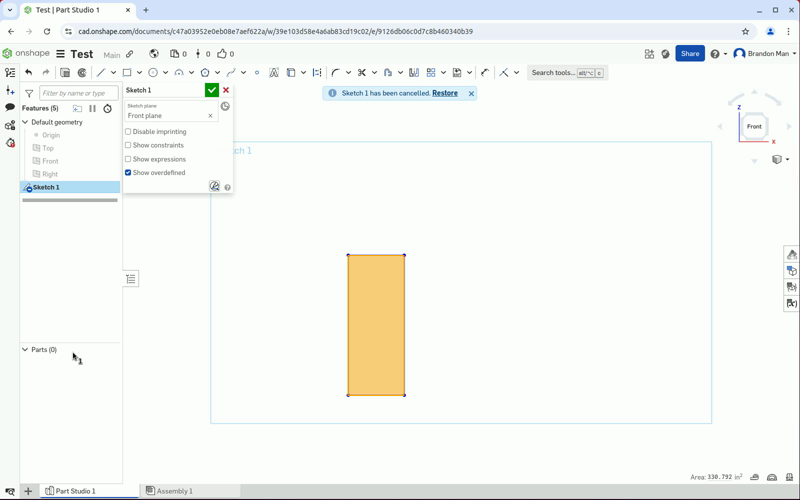
key(shift+y)
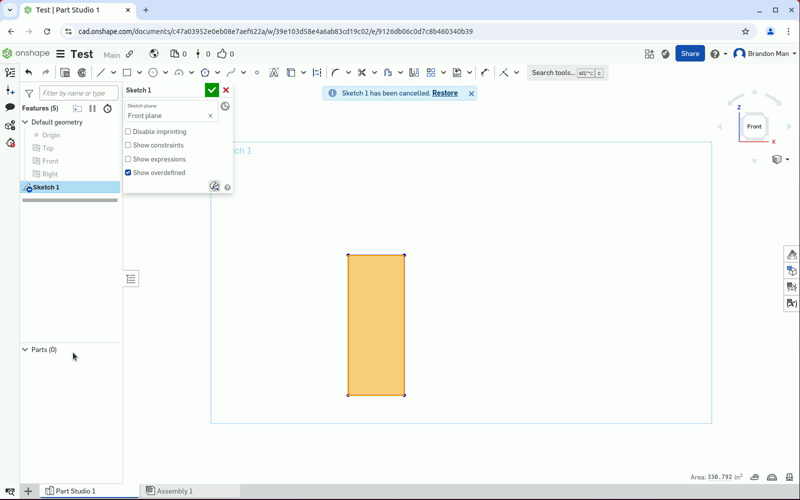
key(shift+e)
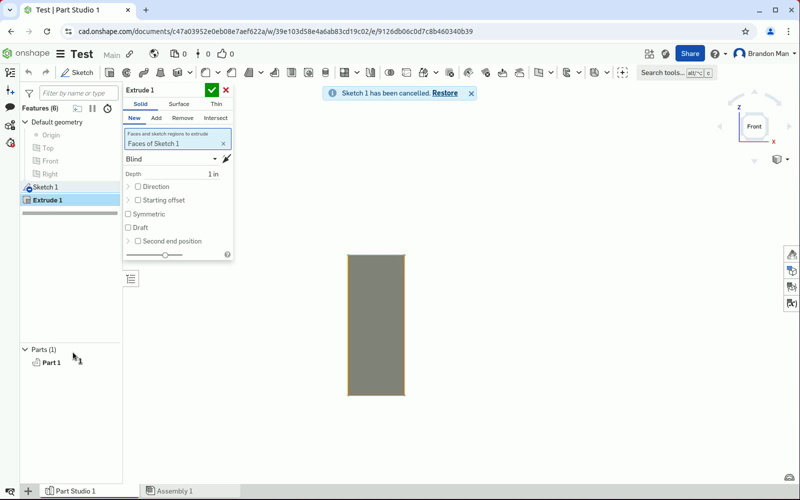
mouse_move(143, 106)
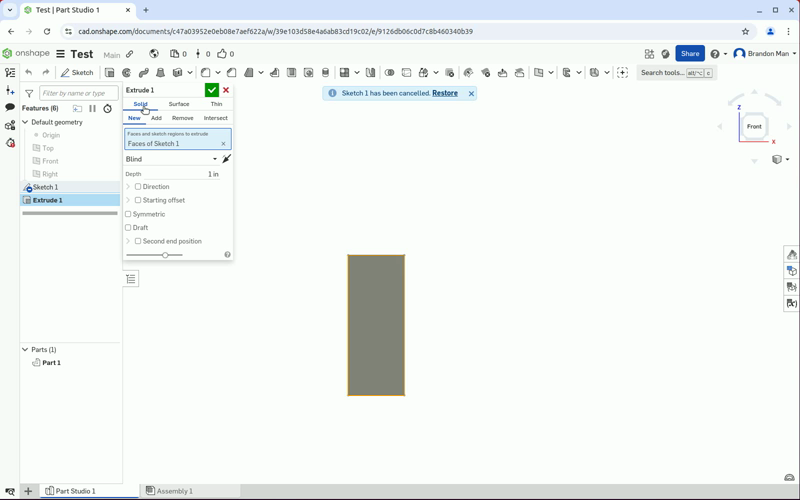
click(143, 106)
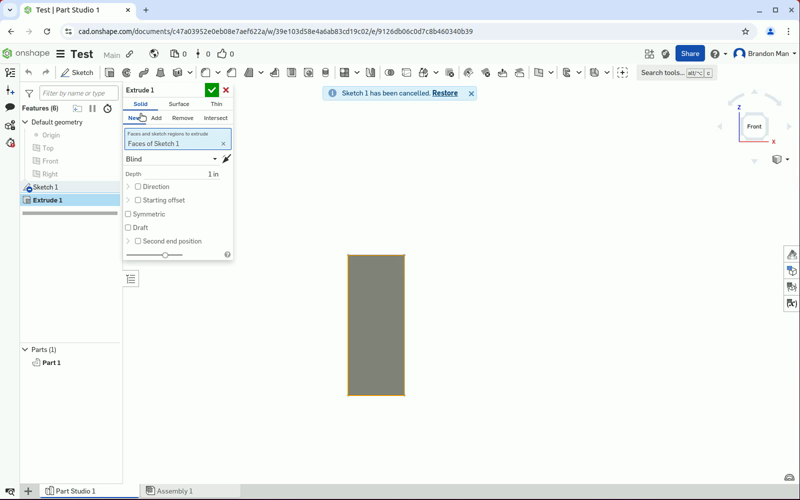
mouse_move(137, 120)
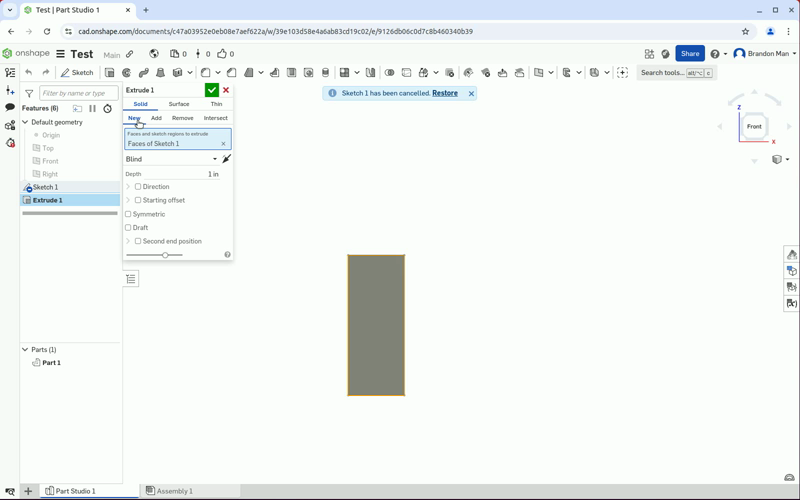
click(137, 120)
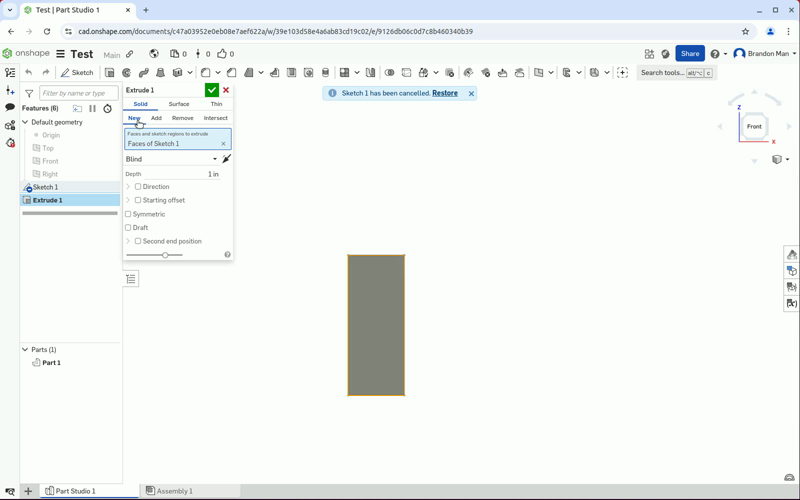
key(tab, 4)
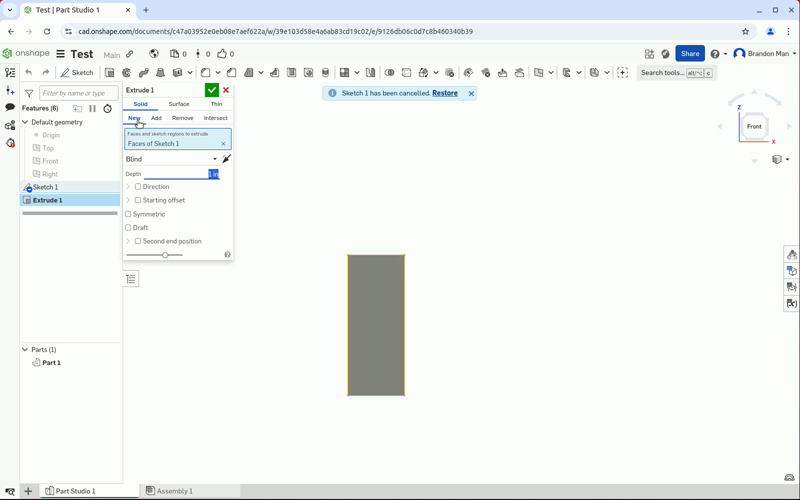
text(23.108)
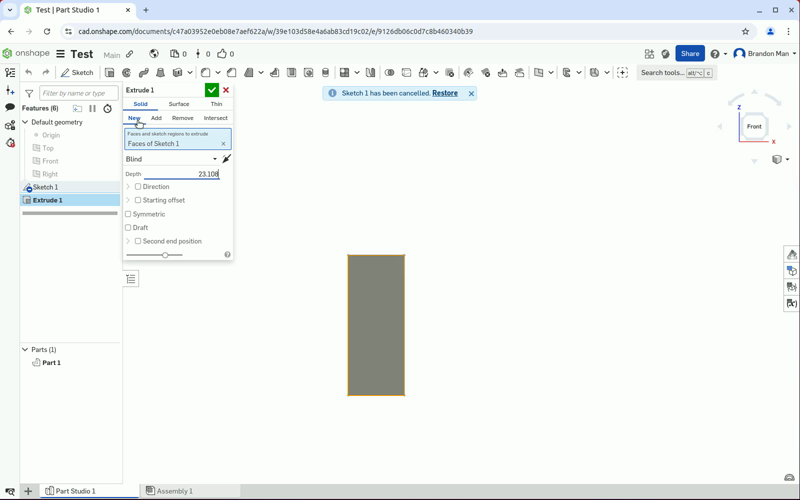
key(enter)
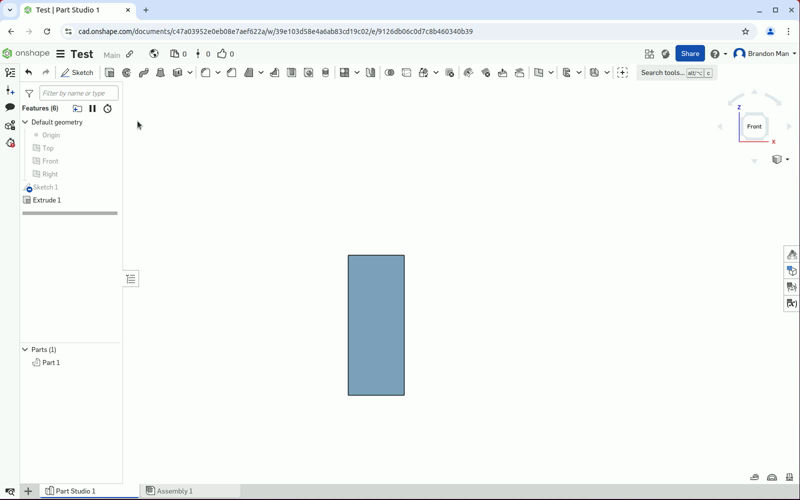
key(shift+h)
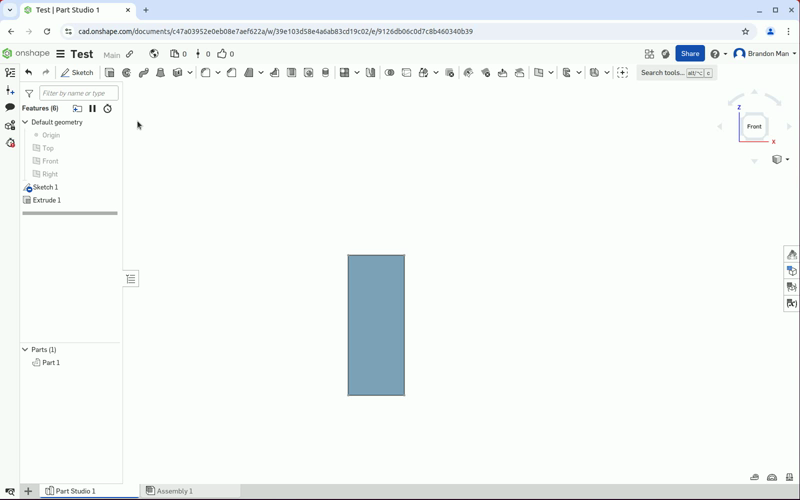
key(shift+h)
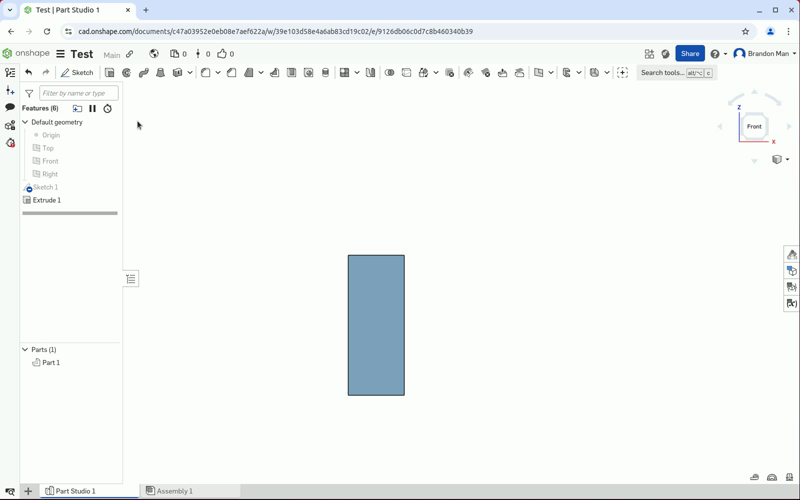
mouse_move(73, 189)
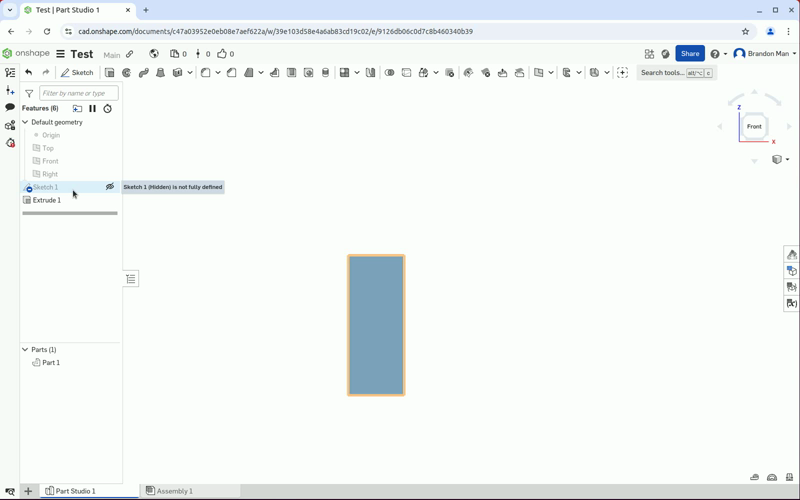
click(73, 189)
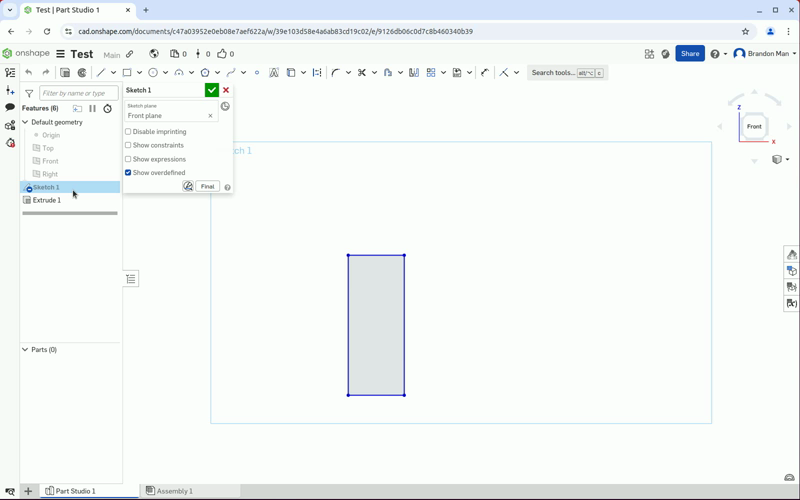
mouse_move(229, 92)
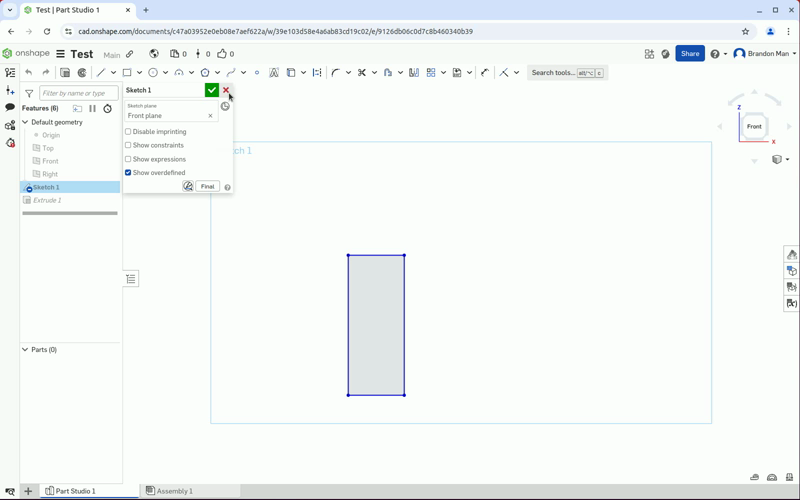
click(229, 92)
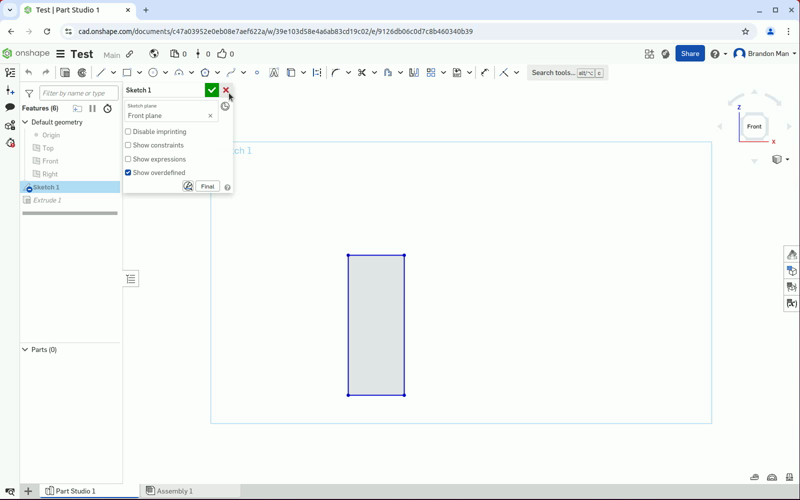
key(shift+s)
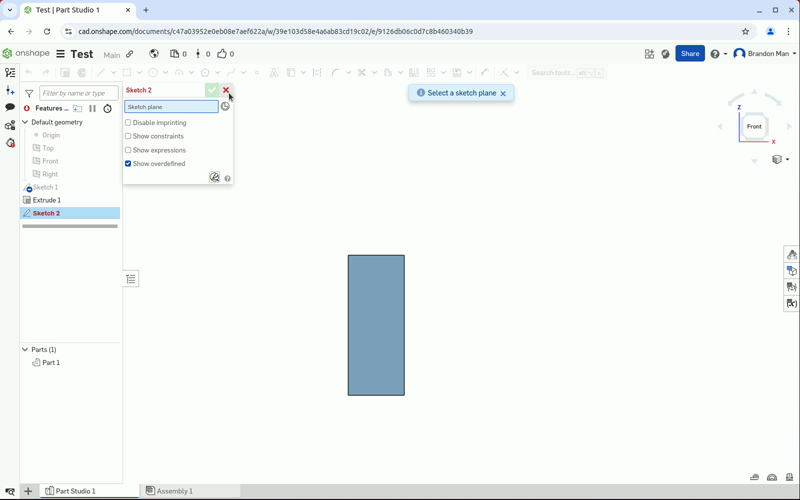
mouse_move(73, 163)
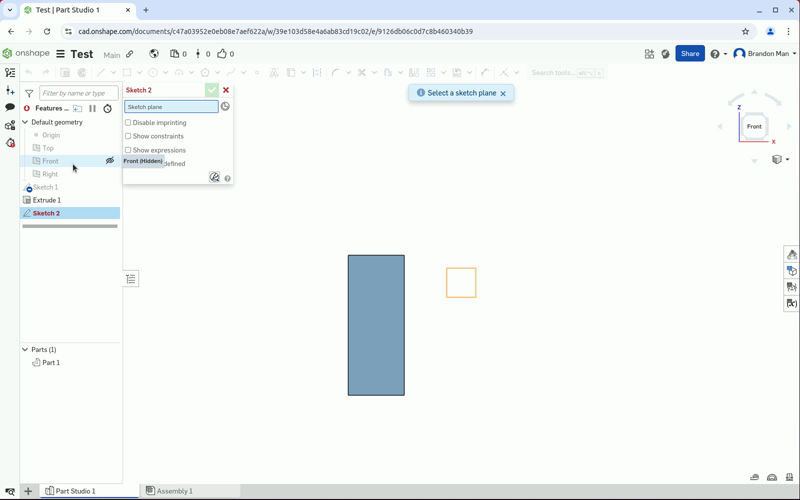
click(73, 163)
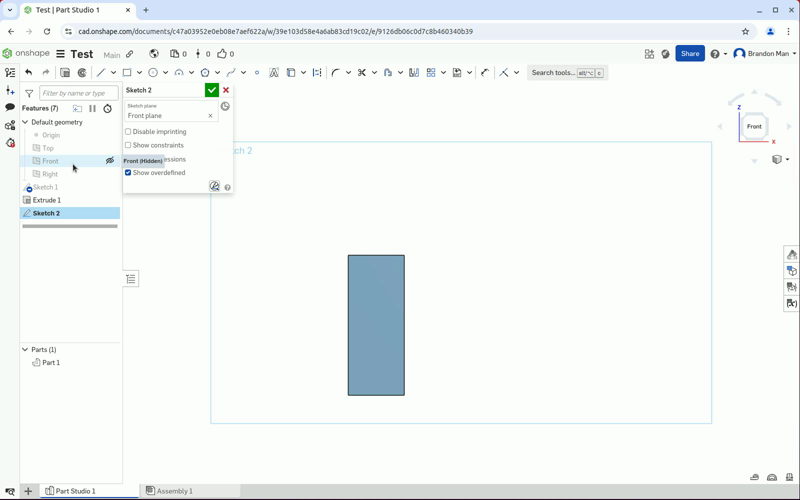
mouse_move(73, 352)
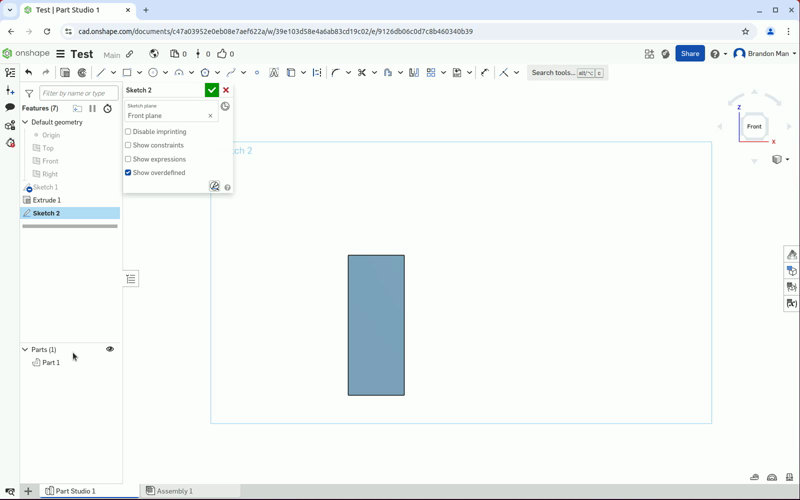
key(y)
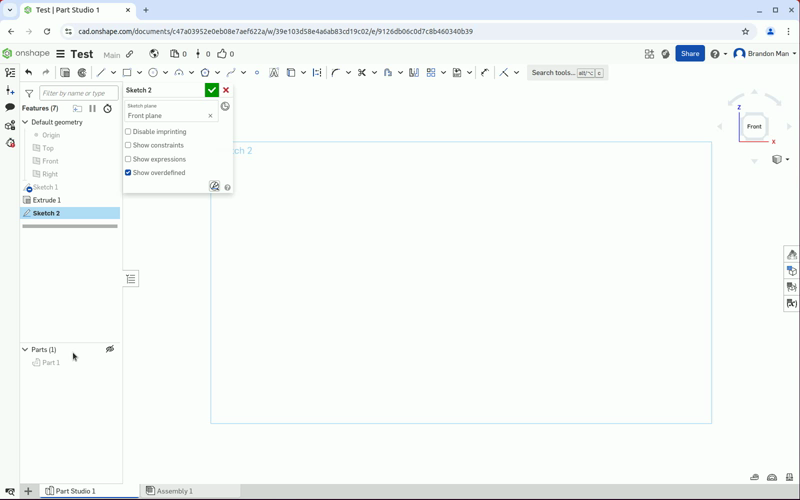
key(l)
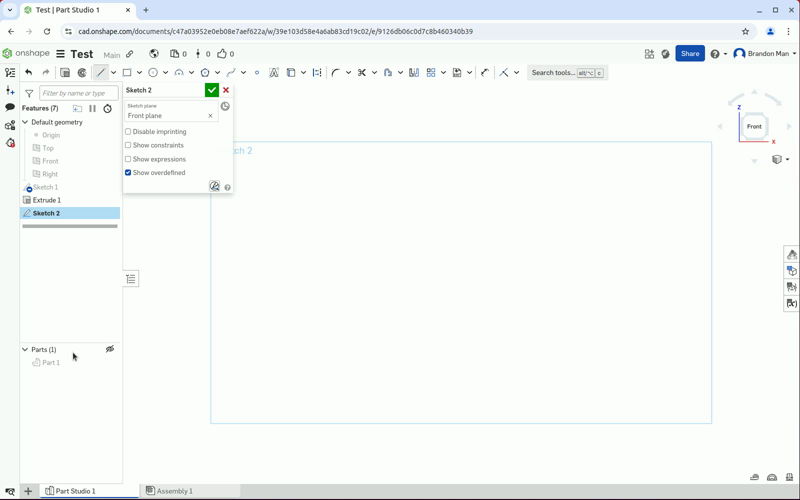
key_down(shift)
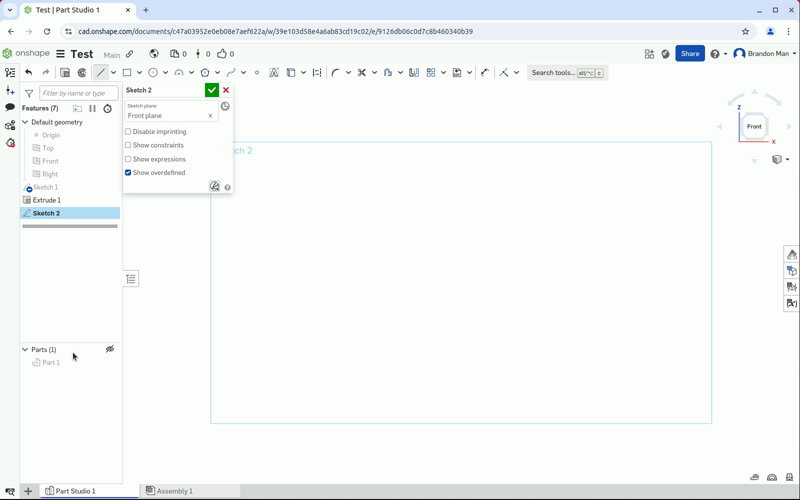
mouse_move(404, 395)
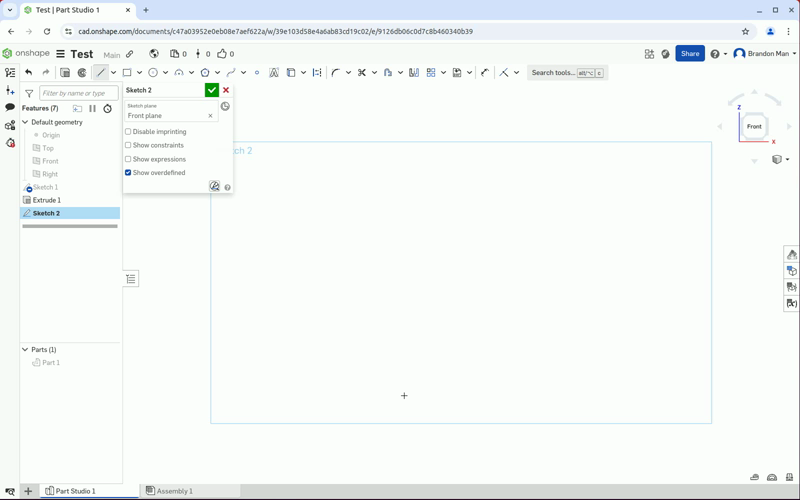
click(404, 395)
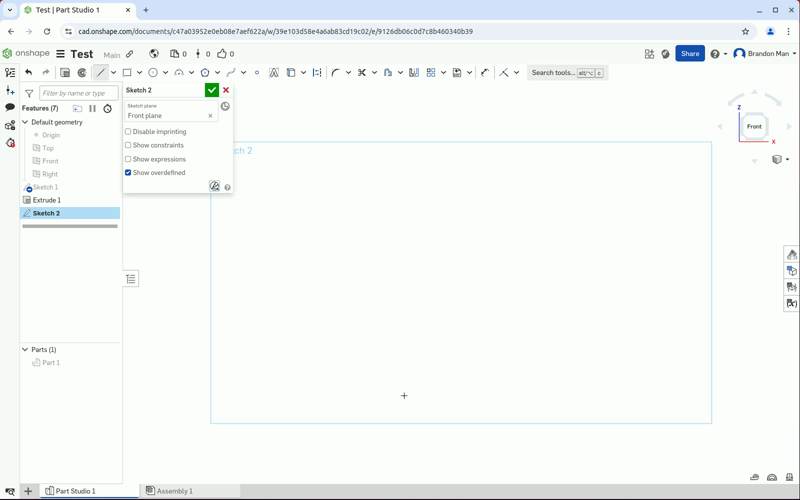
key_up(shift)
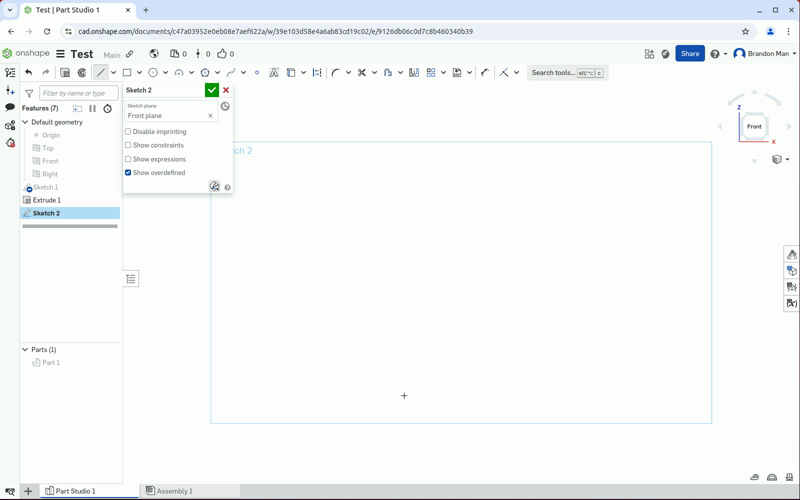
key_down(shift)
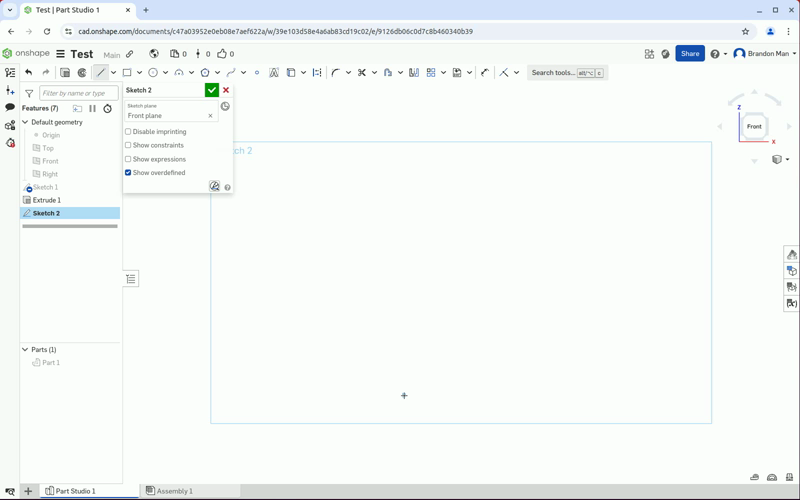
mouse_move(517, 395)
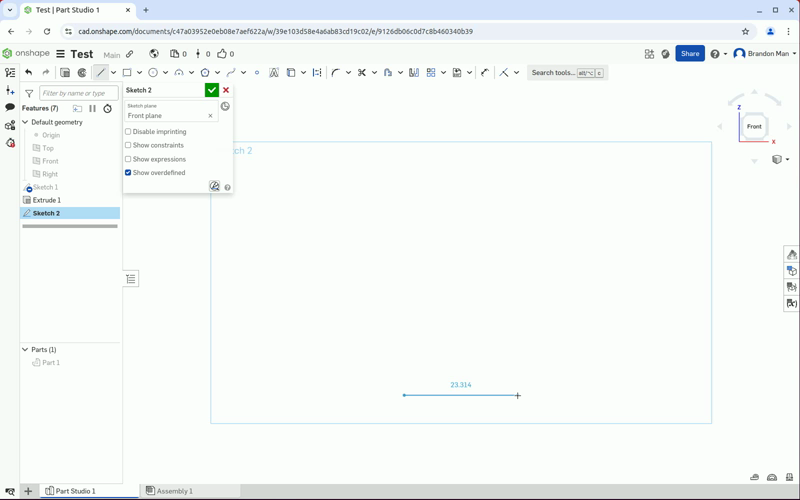
click(517, 395)
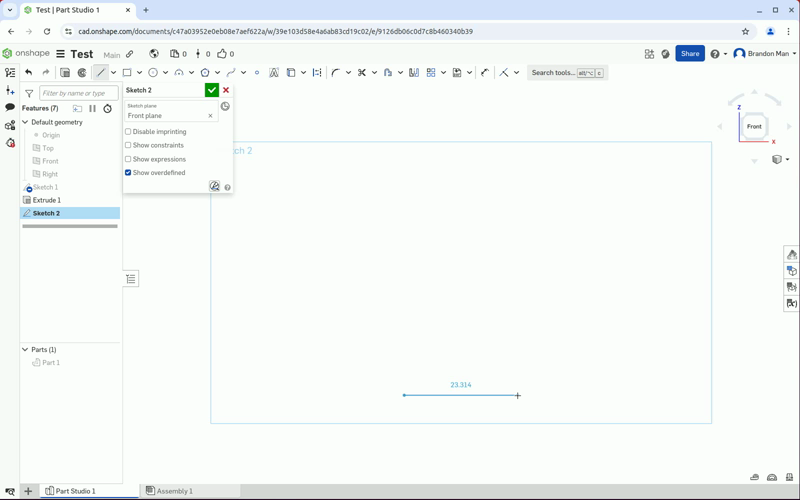
key_up(shift)
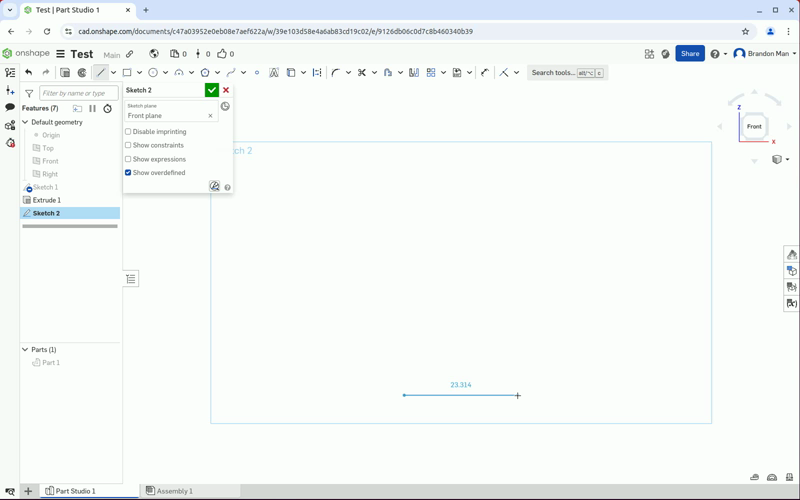
key_down(shift)
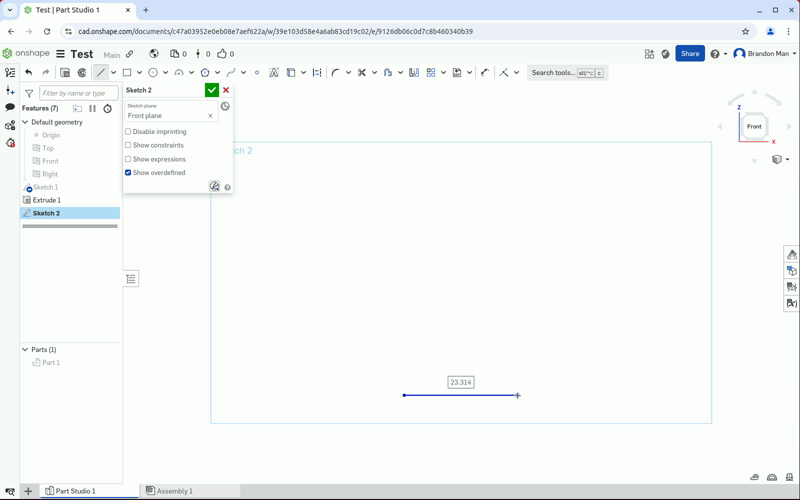
mouse_move(517, 171)
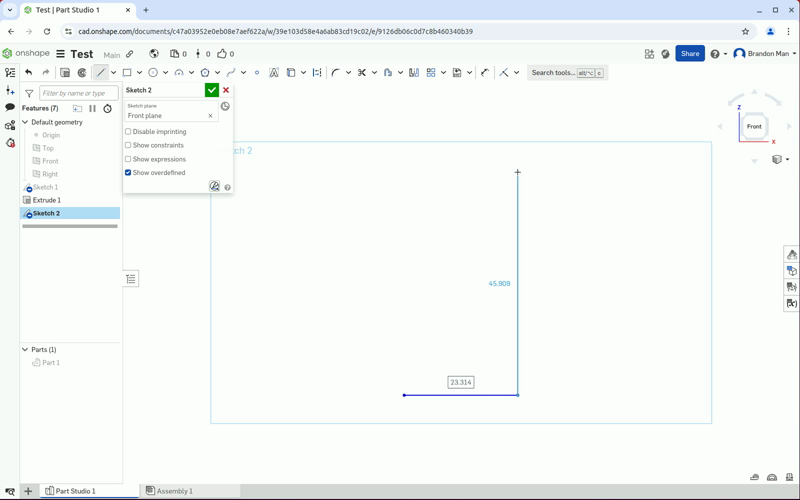
click(517, 171)
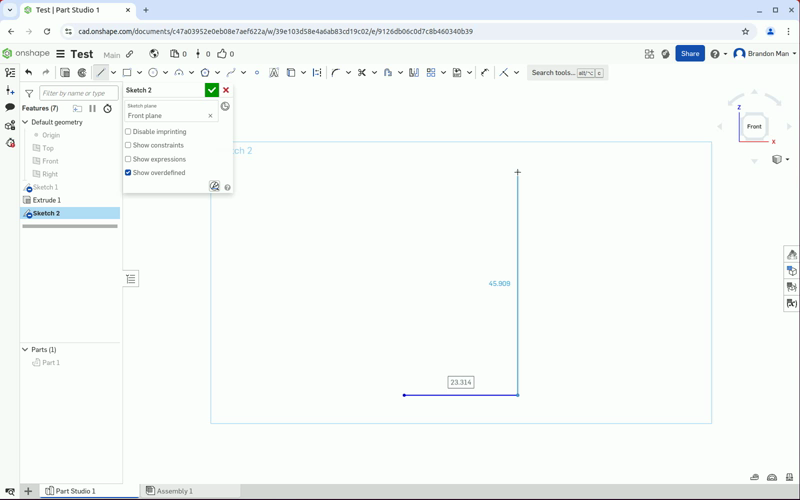
key_up(shift)
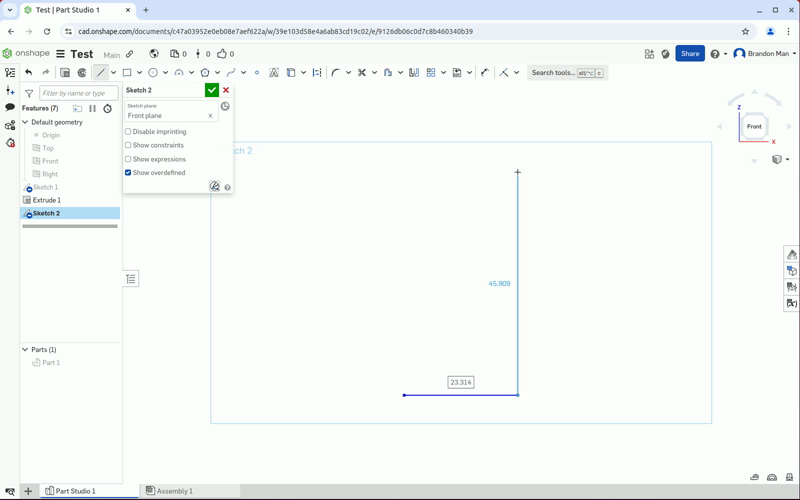
key_down(shift)
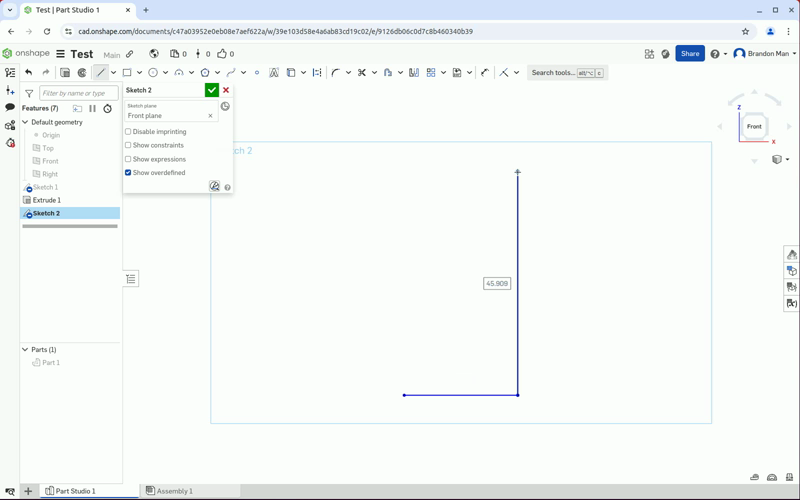
mouse_move(404, 171)
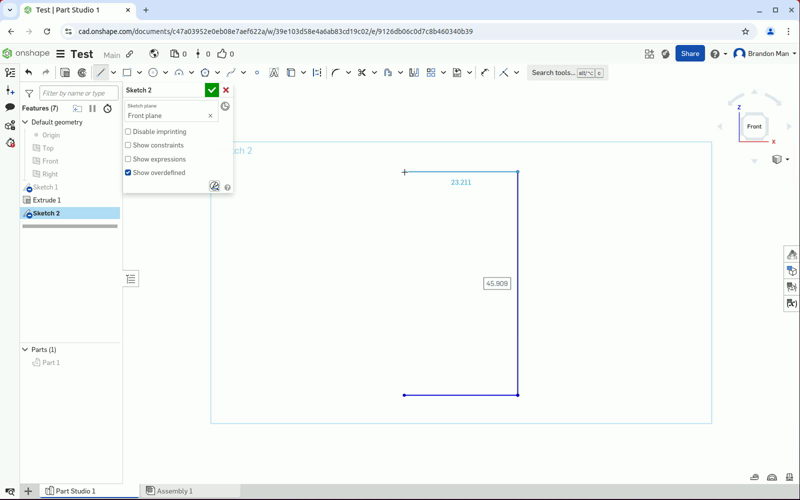
click(404, 171)
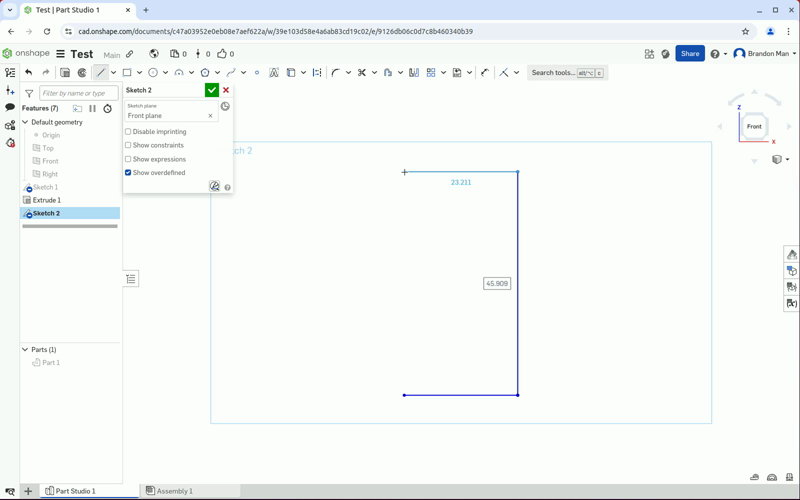
key_up(shift)
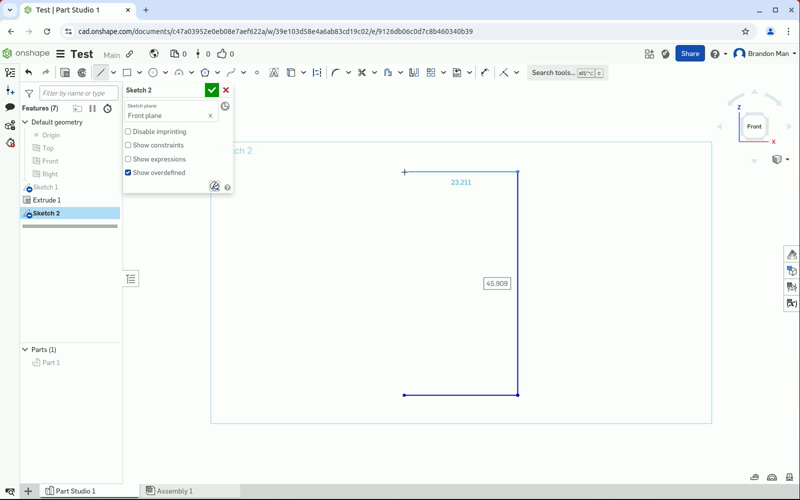
key_down(shift)
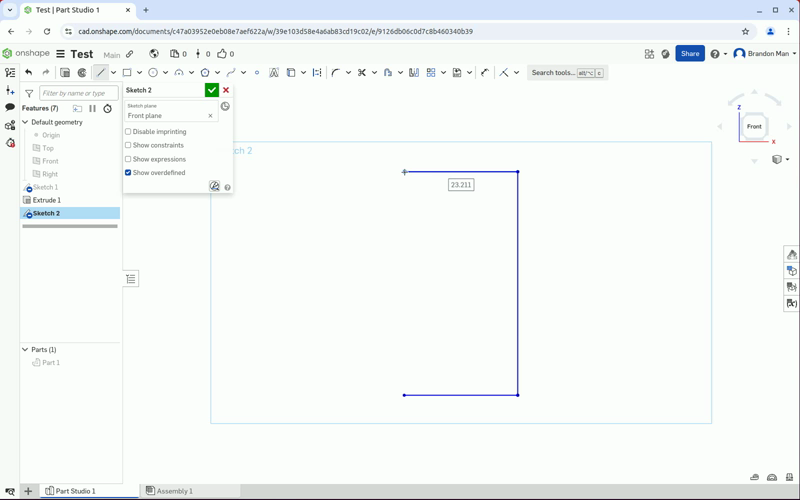
mouse_move(404, 256)
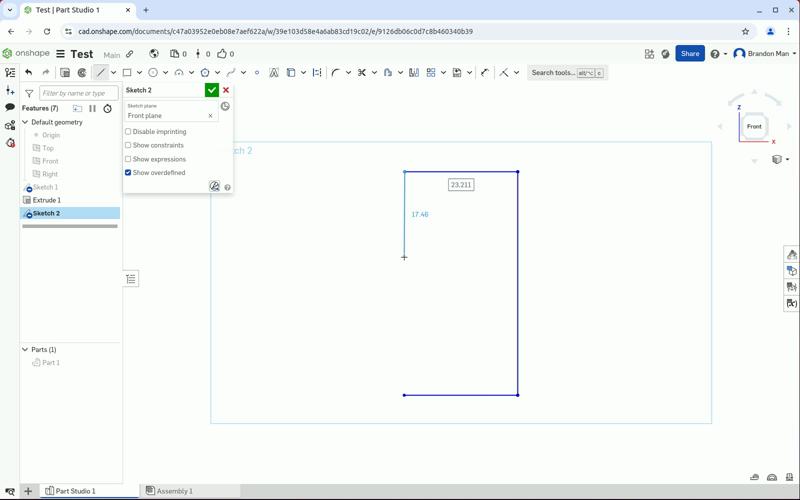
click(404, 256)
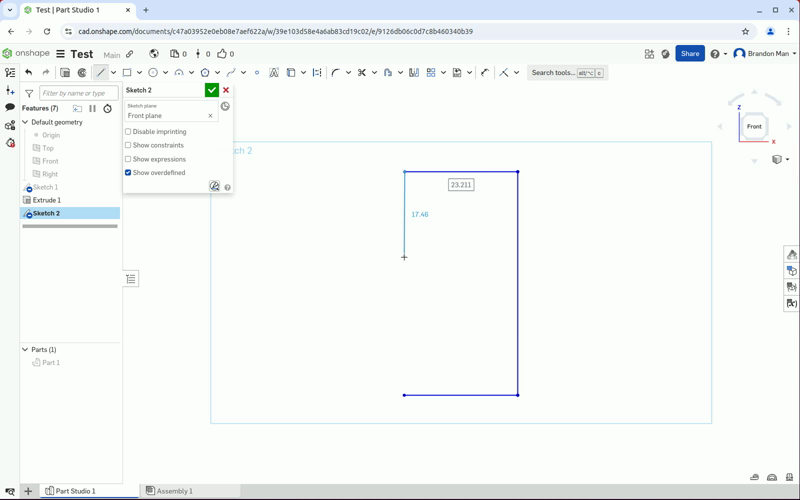
key_up(shift)
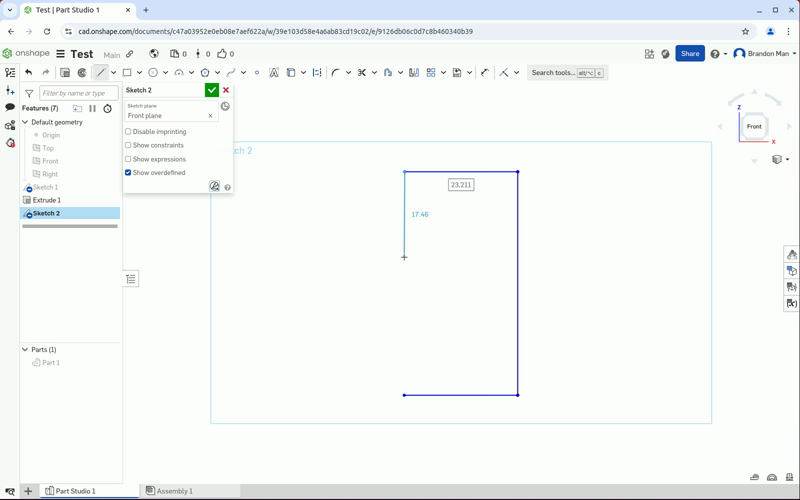
key_down(shift)
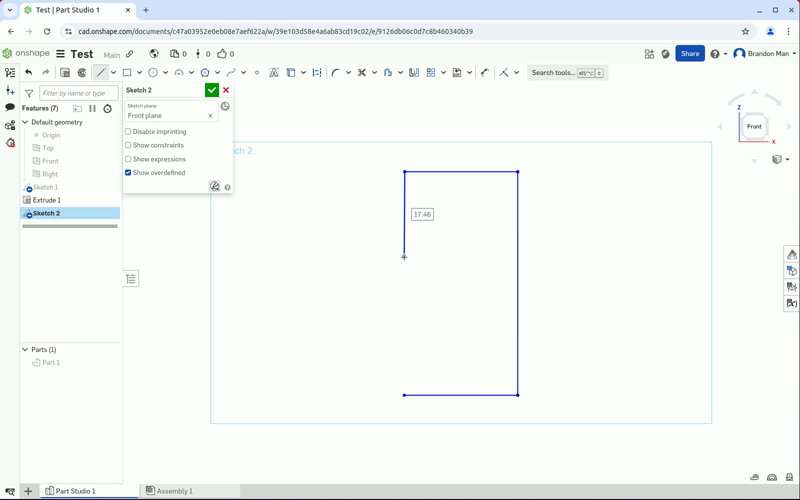
mouse_move(404, 395)
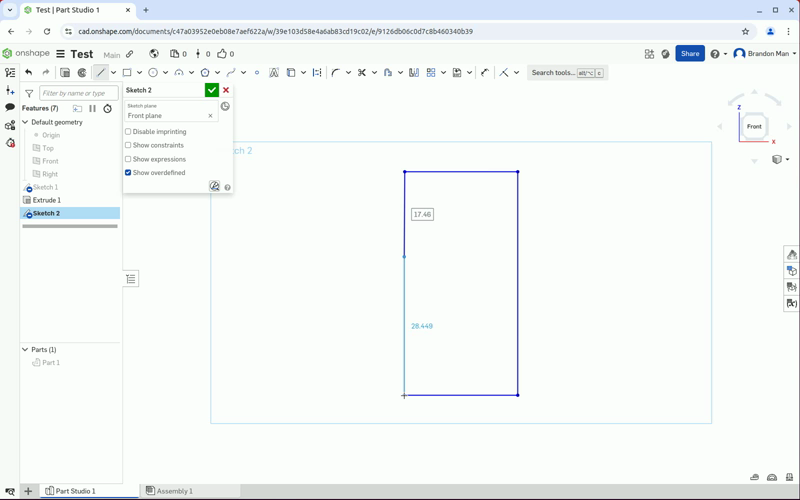
key_up(shift)
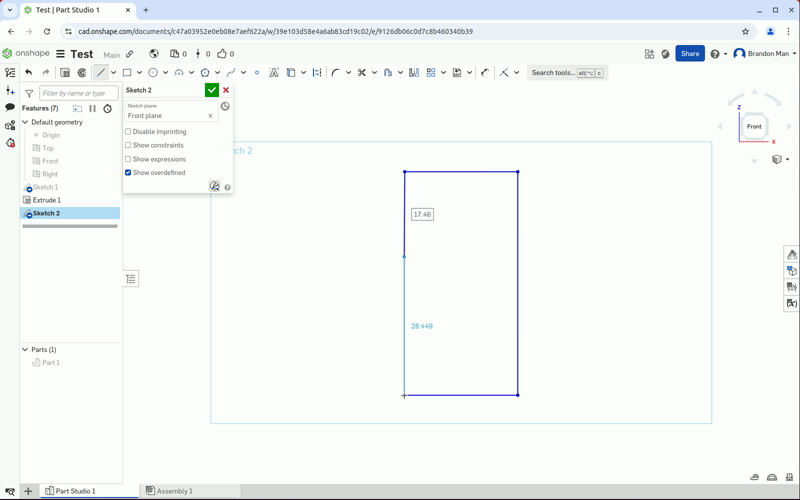
click(404, 395)
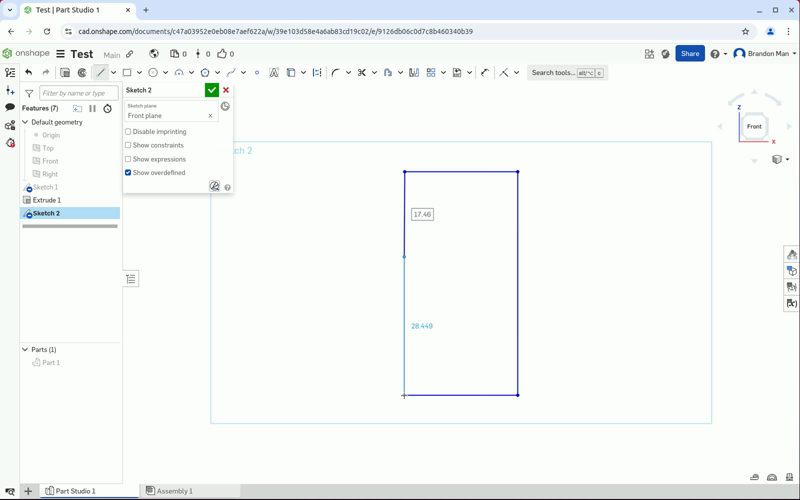
key(esc)
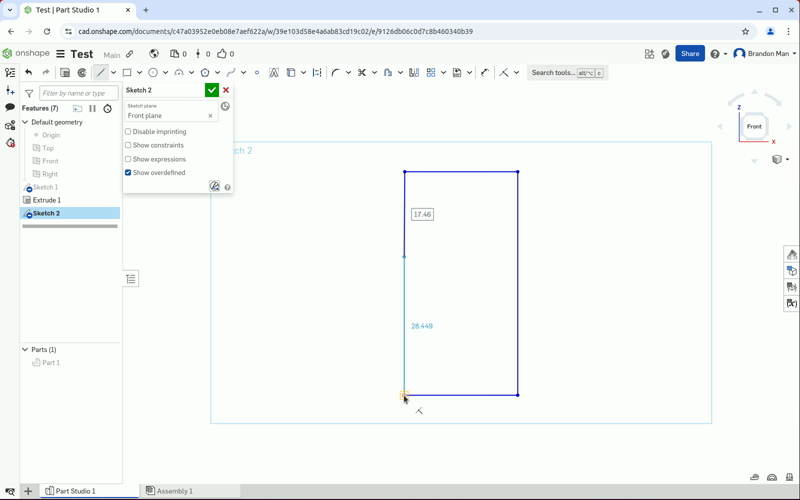
key(c)
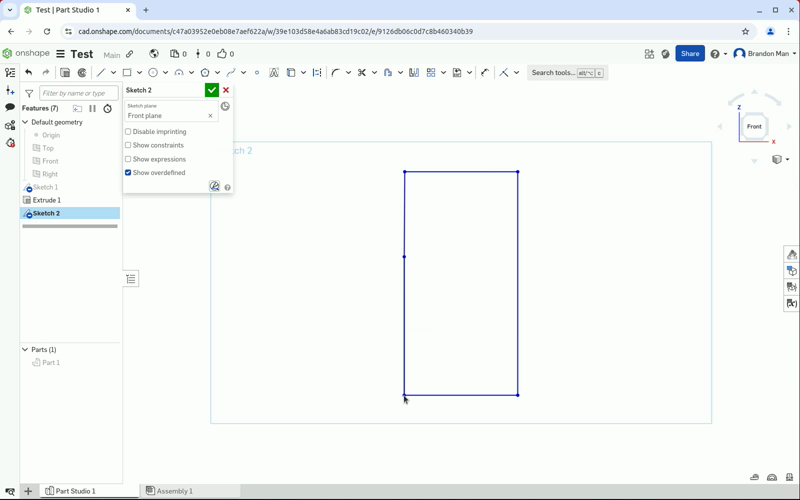
key_down(shift)
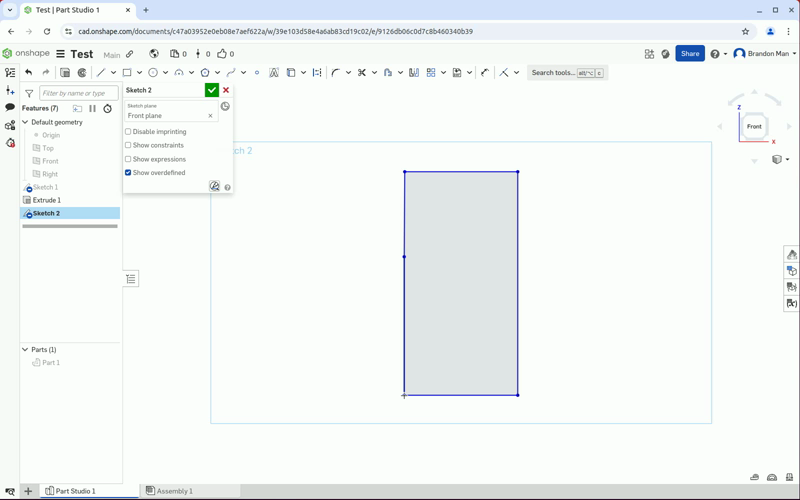
mouse_move(461, 339)
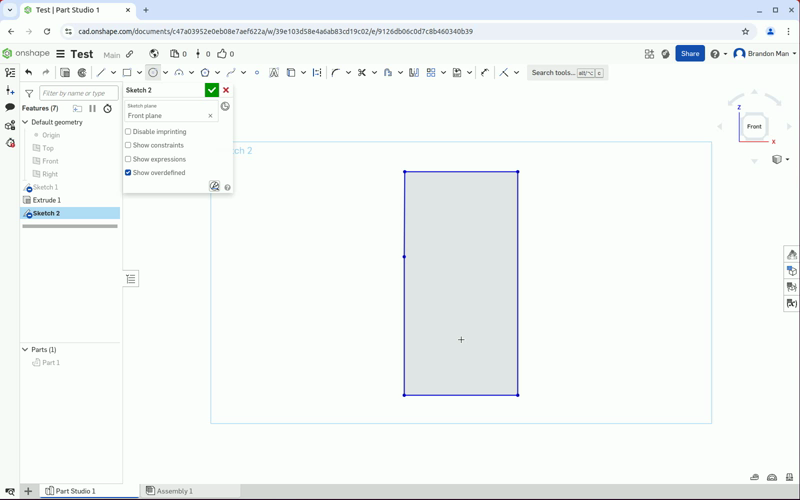
click(461, 339)
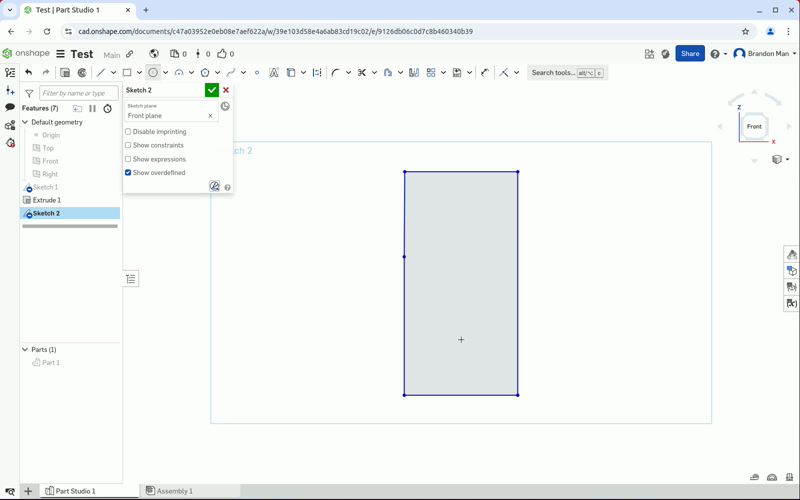
key_up(shift)
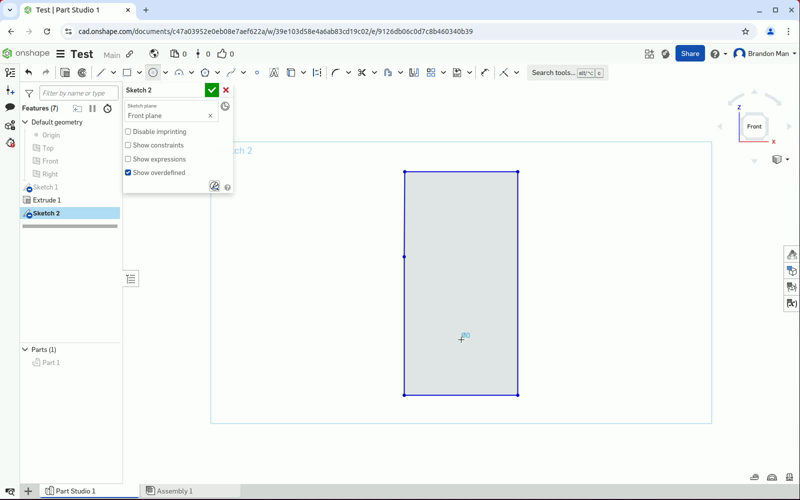
mouse_move(489, 339)
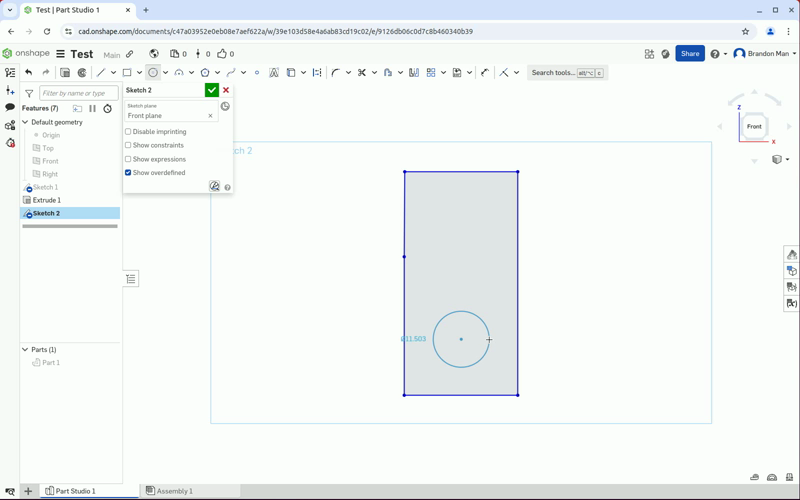
click(489, 339)
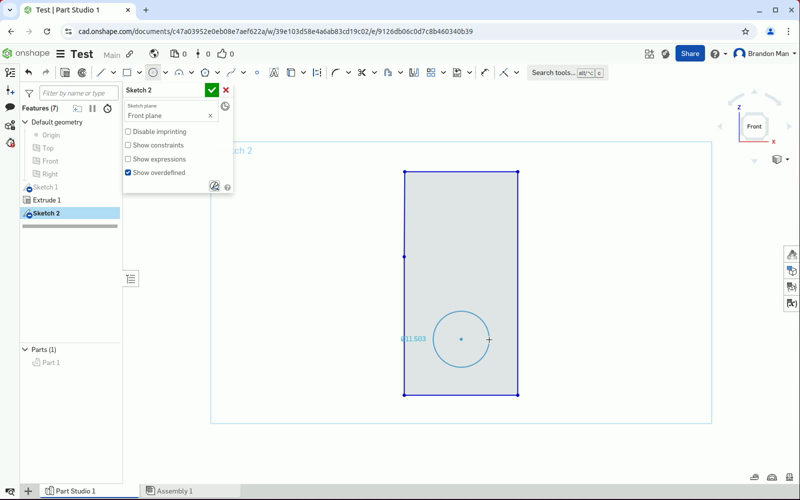
key(esc)
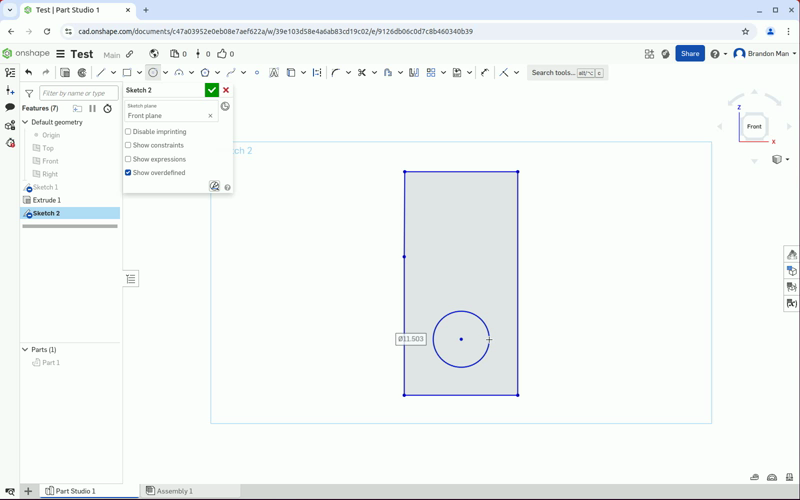
mouse_move(455, 203)
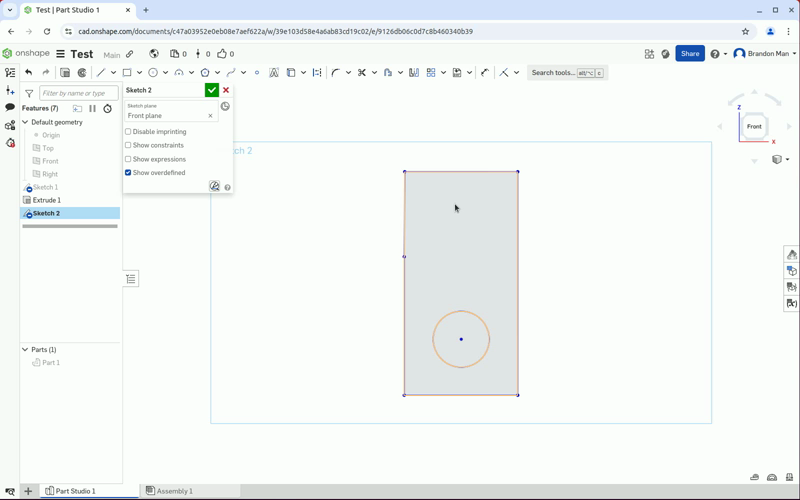
click(455, 203)
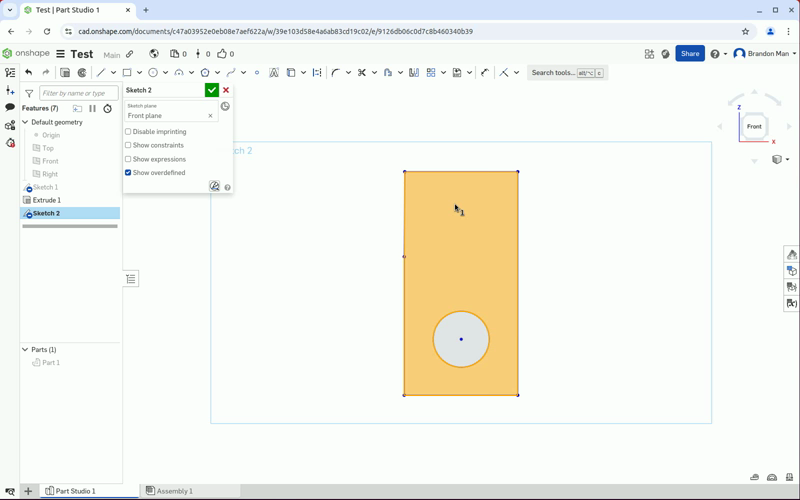
mouse_move(73, 352)
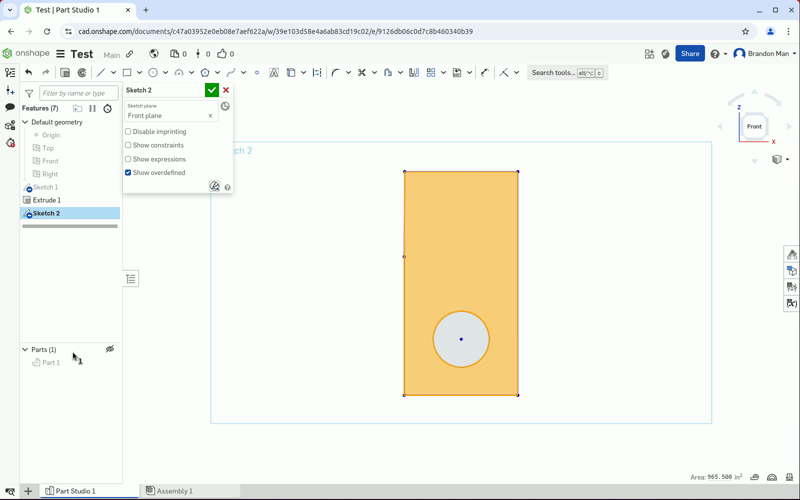
key(shift+y)
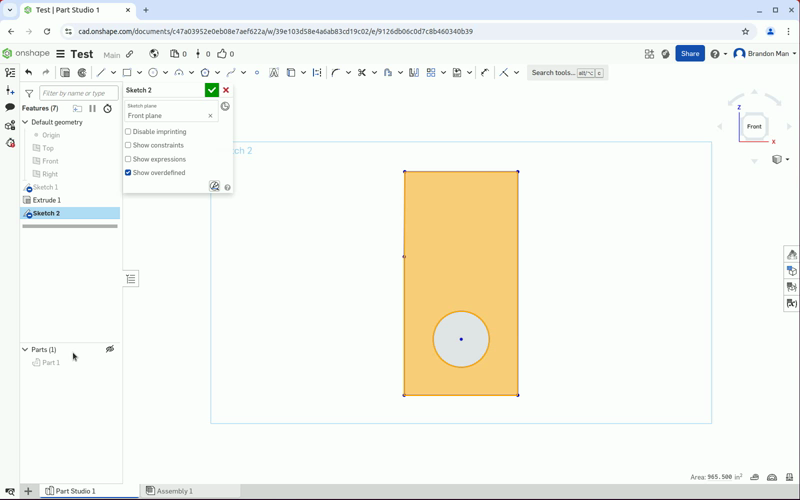
key(shift+e)
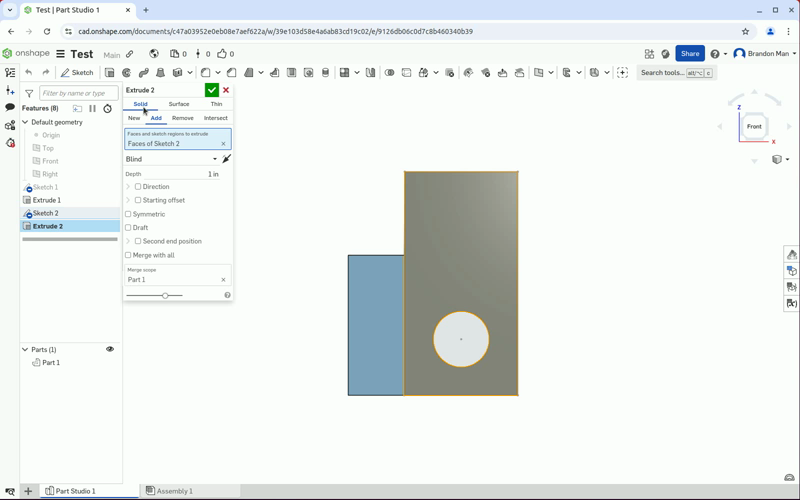
mouse_move(143, 106)
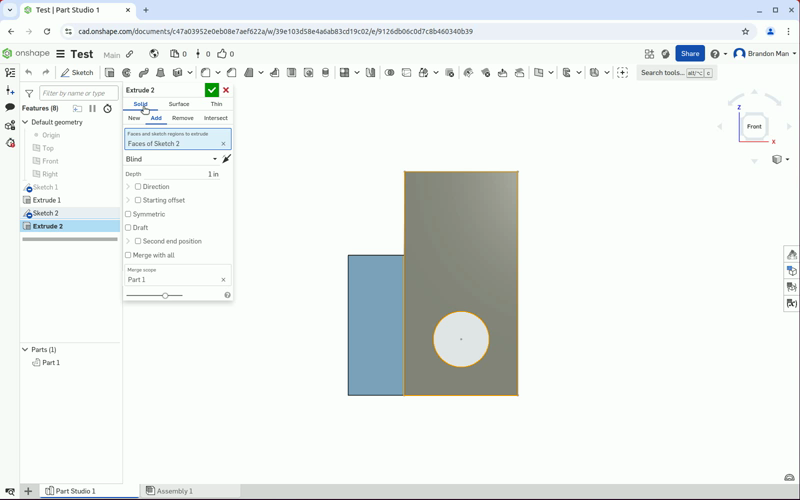
click(143, 106)
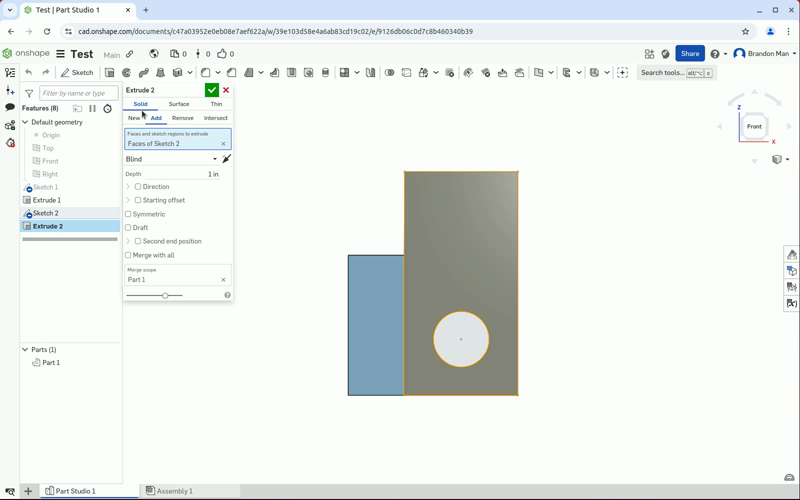
mouse_move(137, 120)
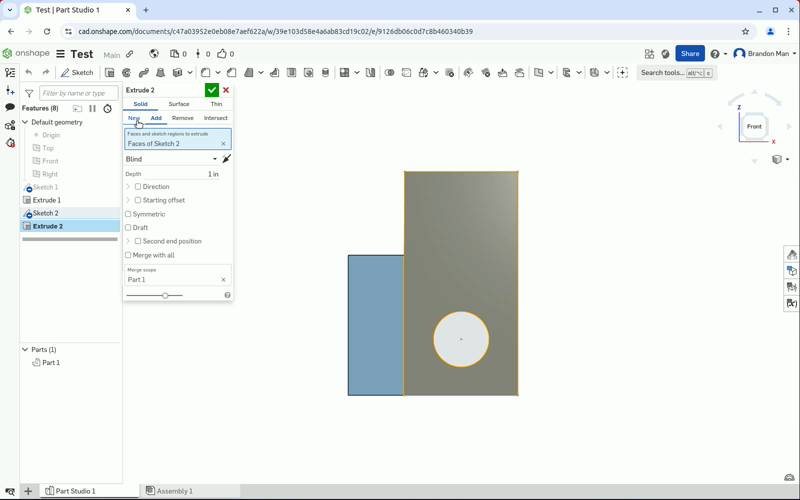
click(137, 120)
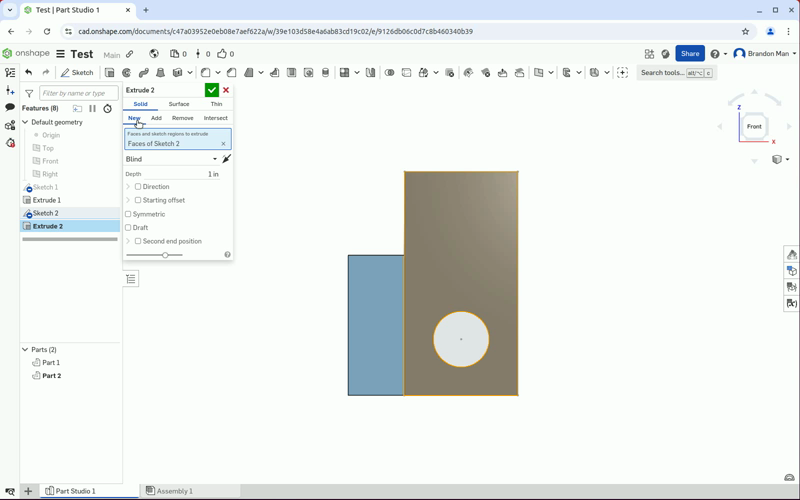
key(tab, 4)
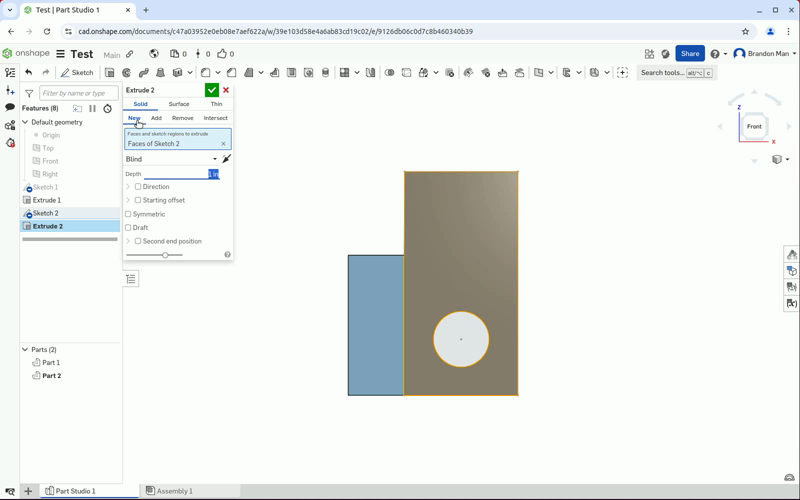
text(17.331)
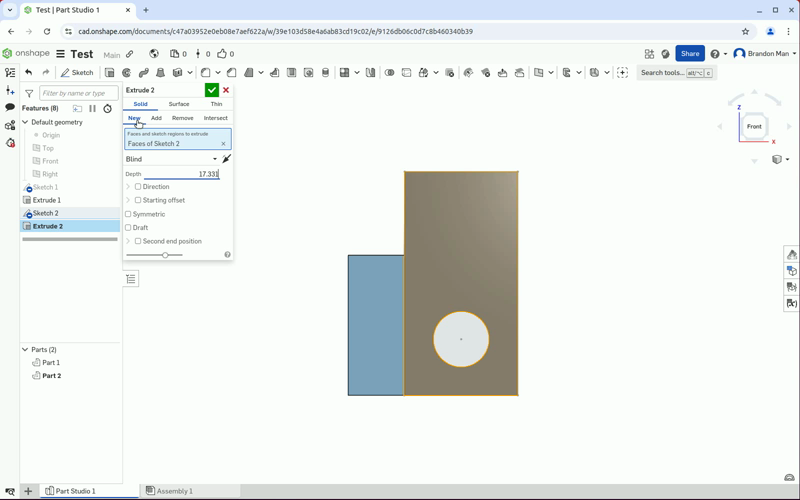
key(enter)
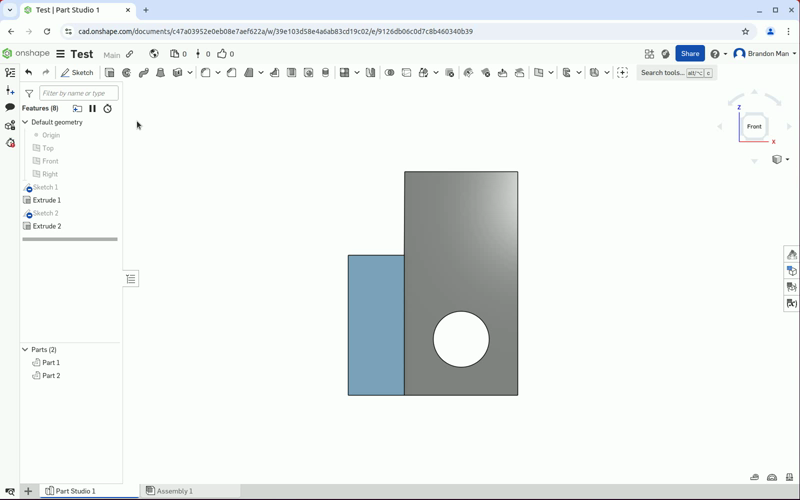
key(shift+h)
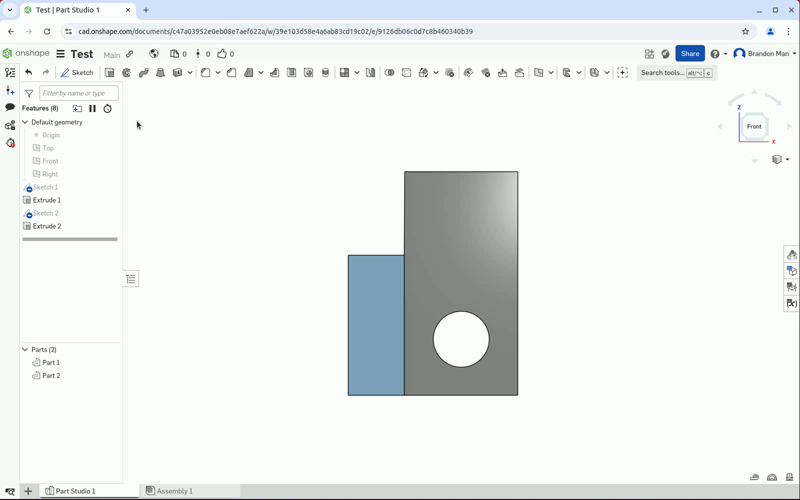
key(shift+h)
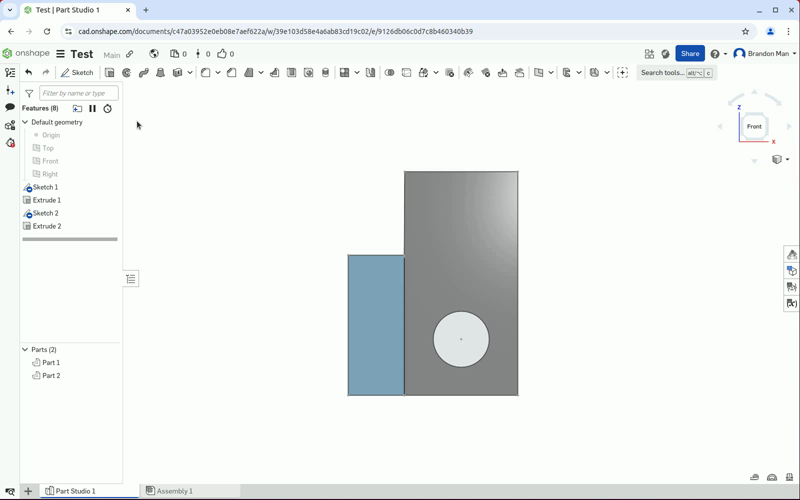
key(shift+7)
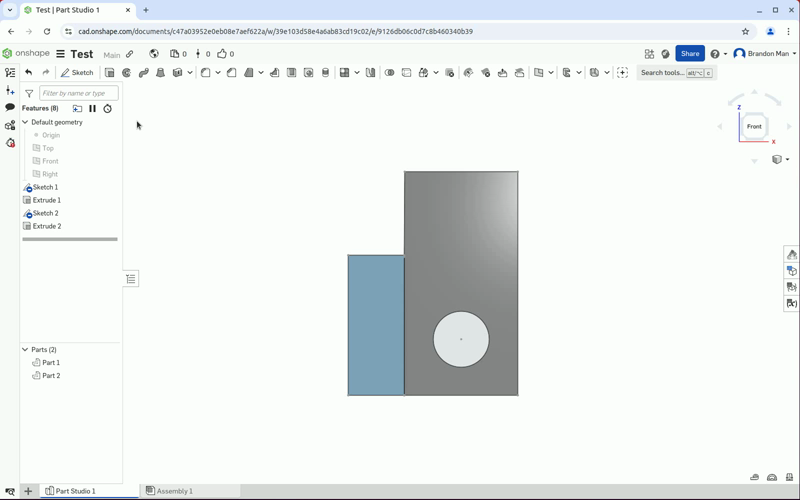
key(left, 2)
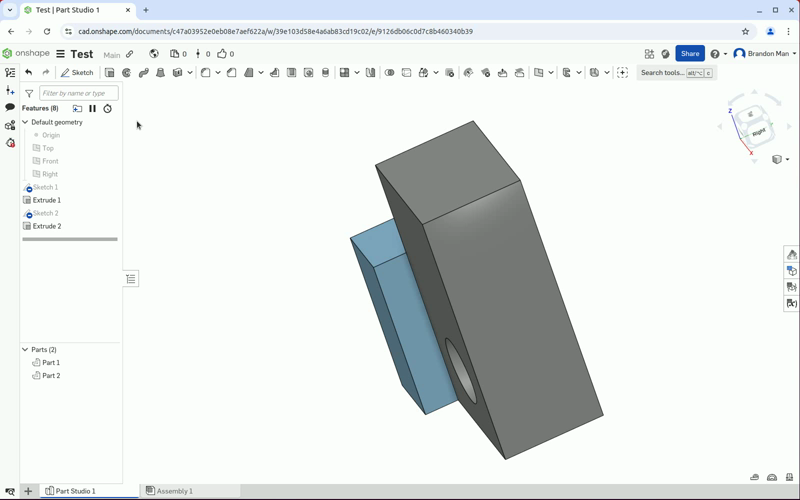
key(down, 2)
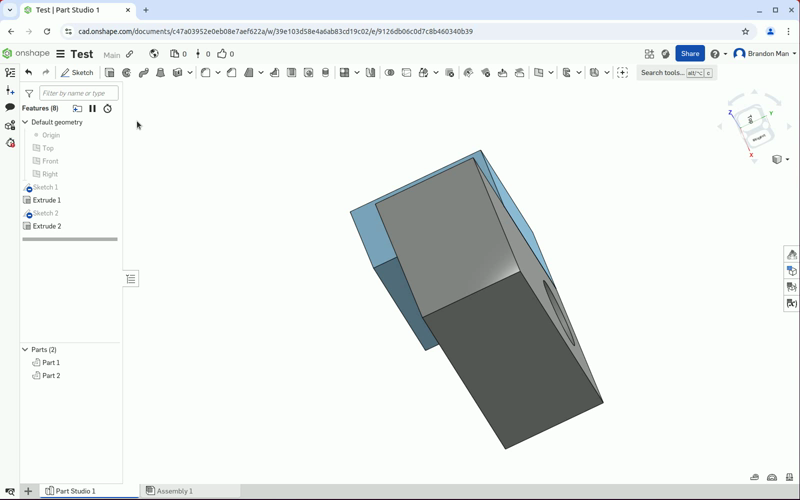
key(up, 2)
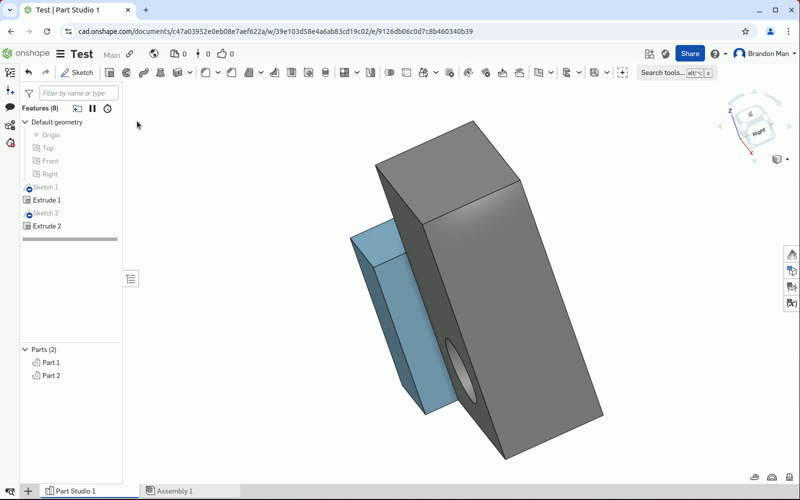
key(right, 2)
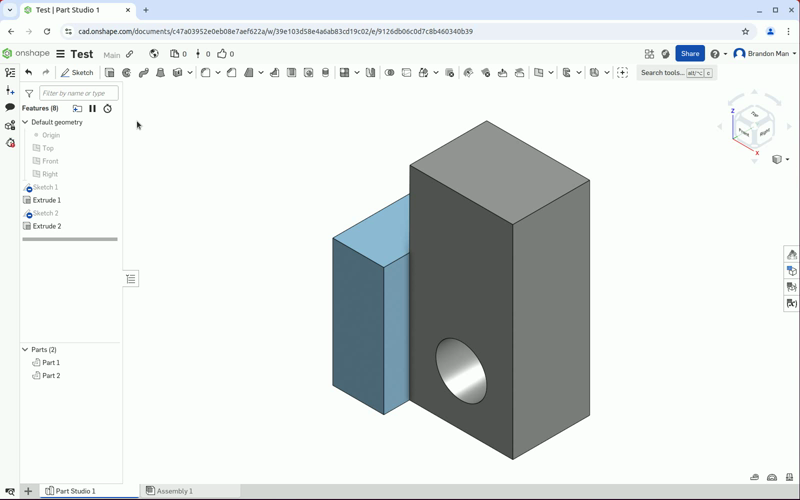
mouse_move(73, 189)
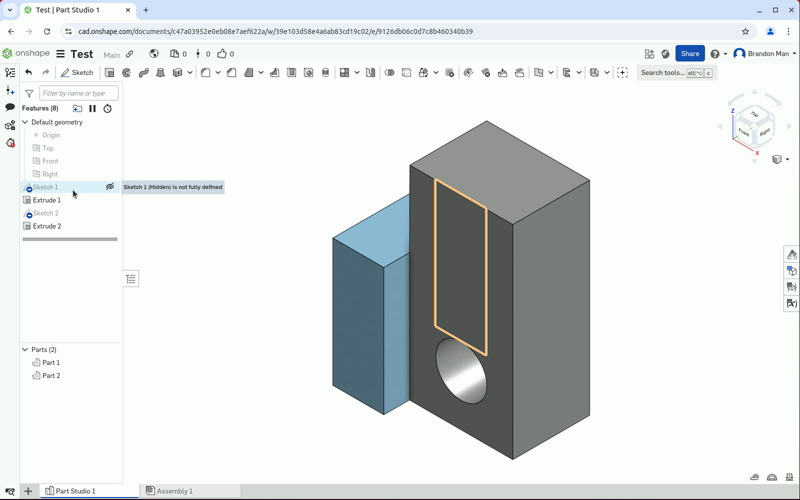
click(73, 189)